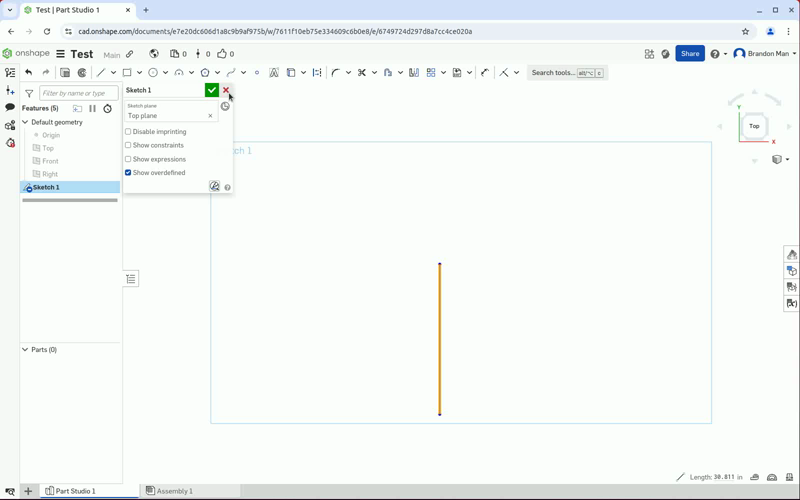
key(shift+h)
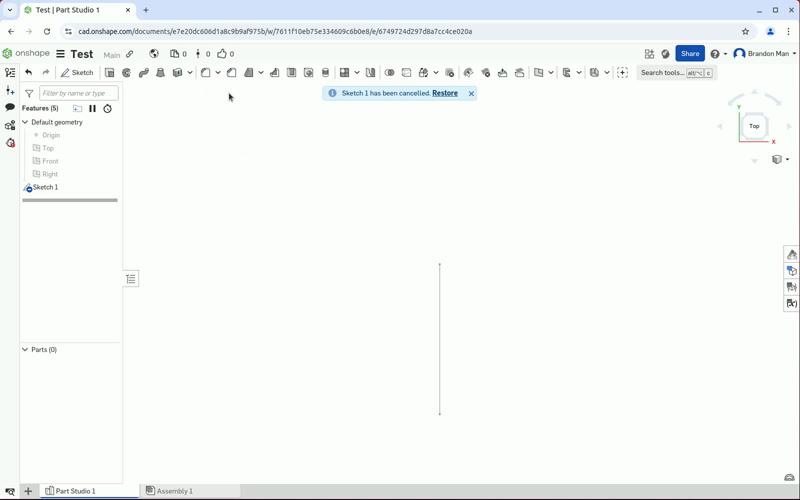
key(shift+s)
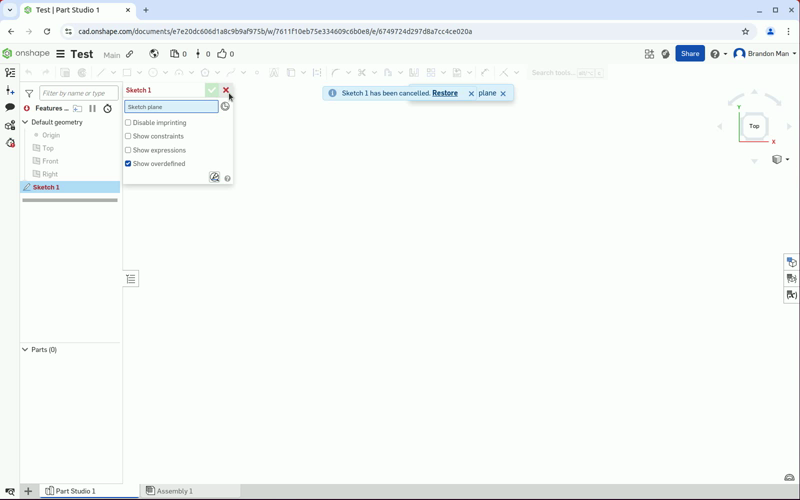
mouse_move(73, 150)
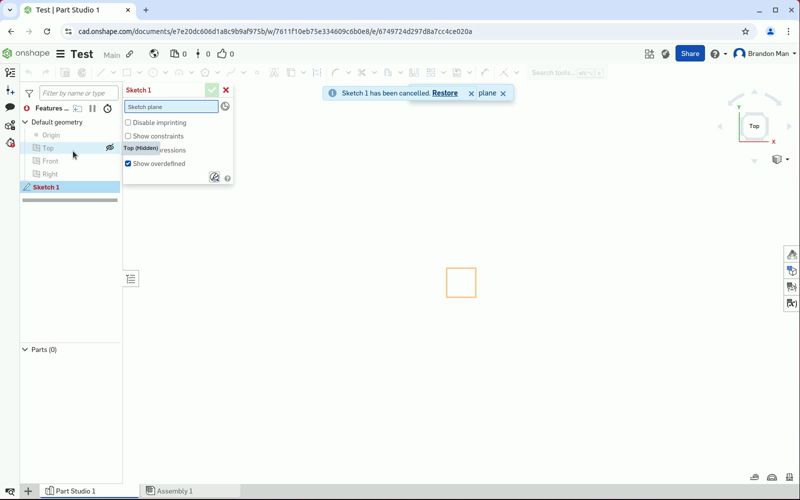
click(73, 150)
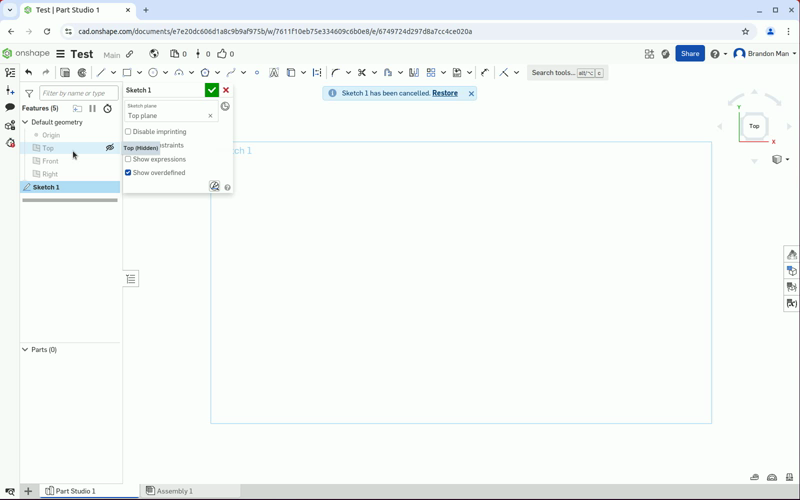
mouse_move(73, 352)
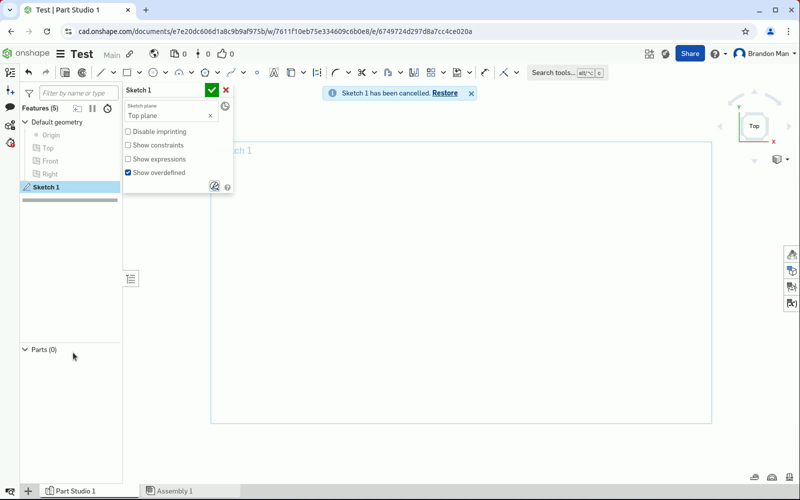
key(y)
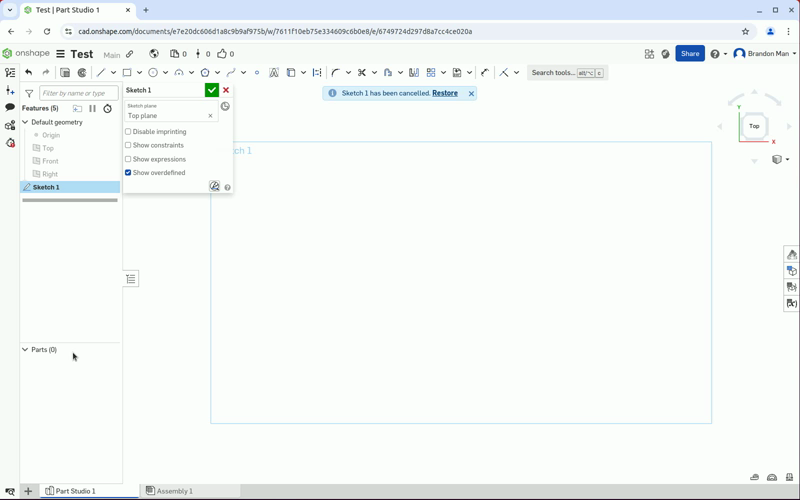
key(l)
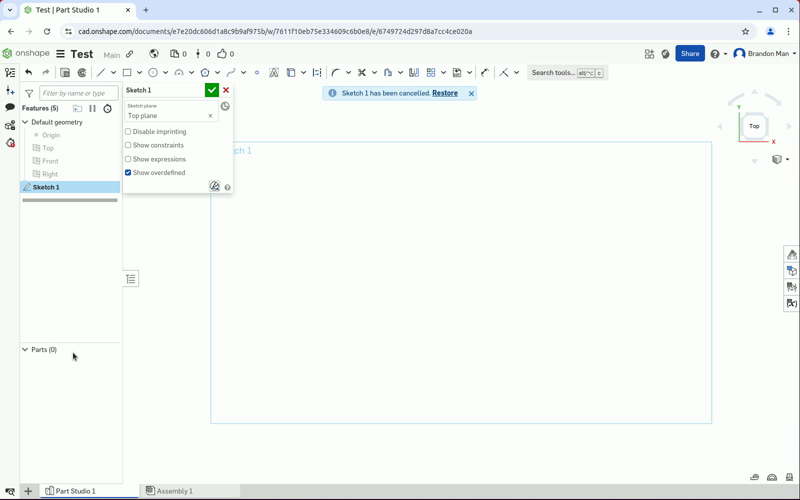
key_down(shift)
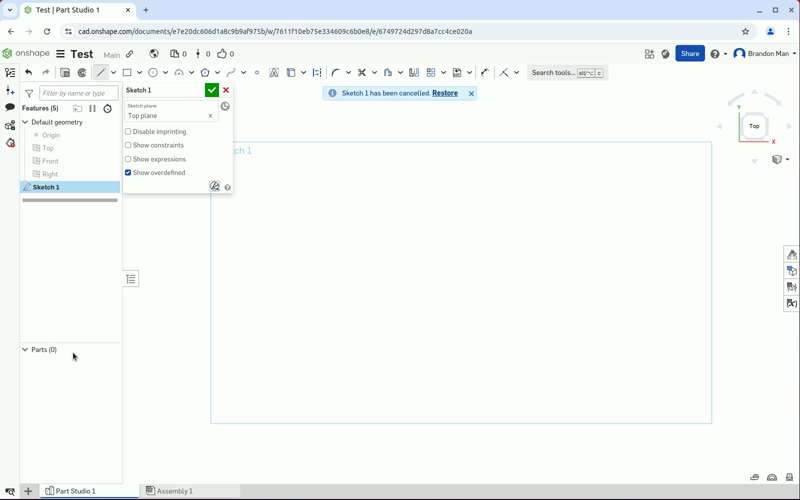
mouse_move(418, 282)
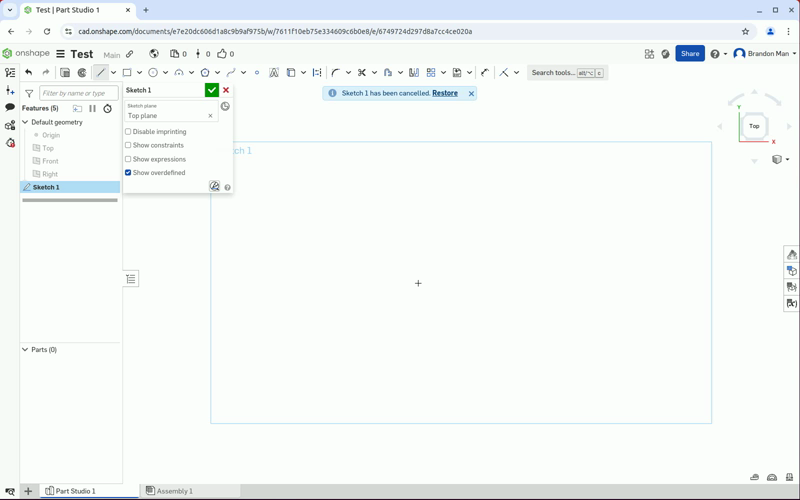
click(418, 282)
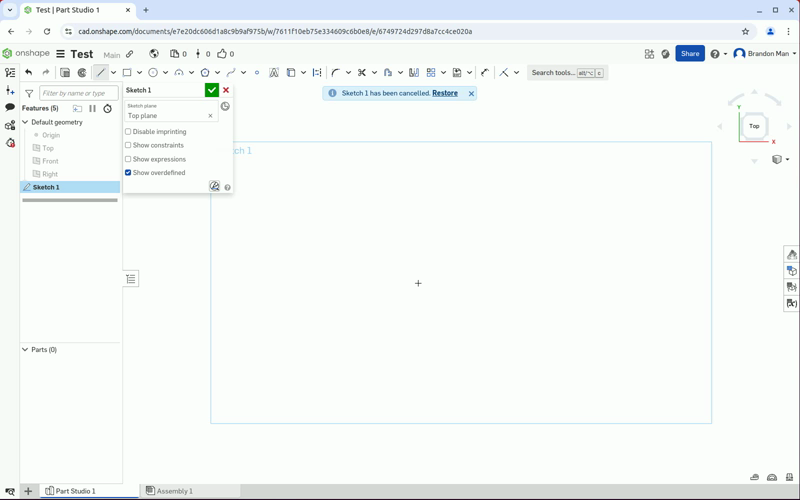
key_up(shift)
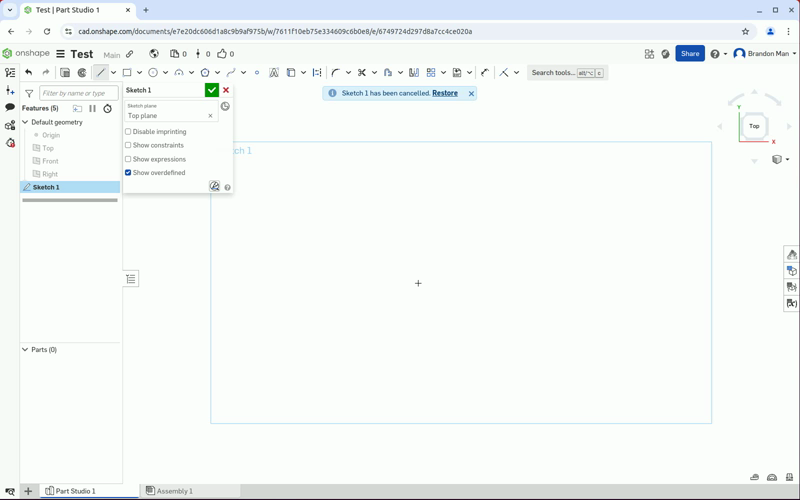
key_down(shift)
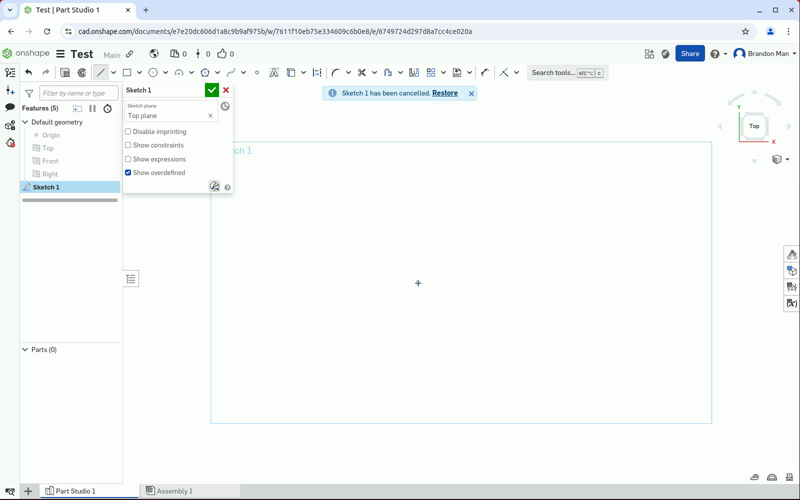
mouse_move(504, 282)
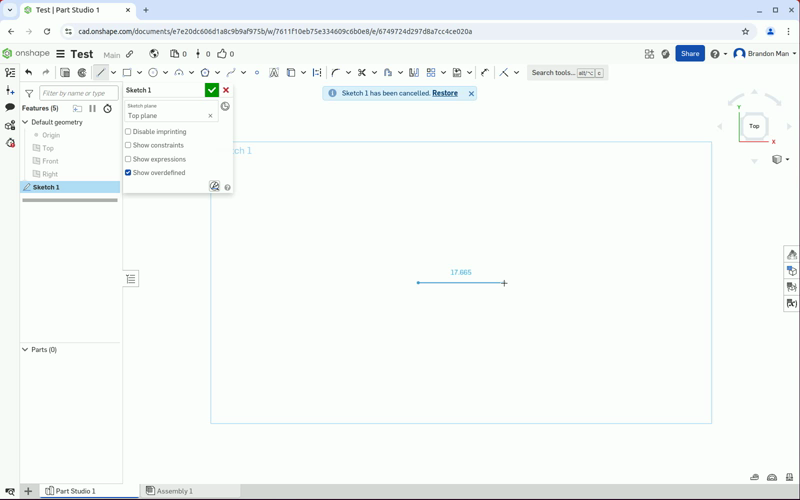
click(504, 282)
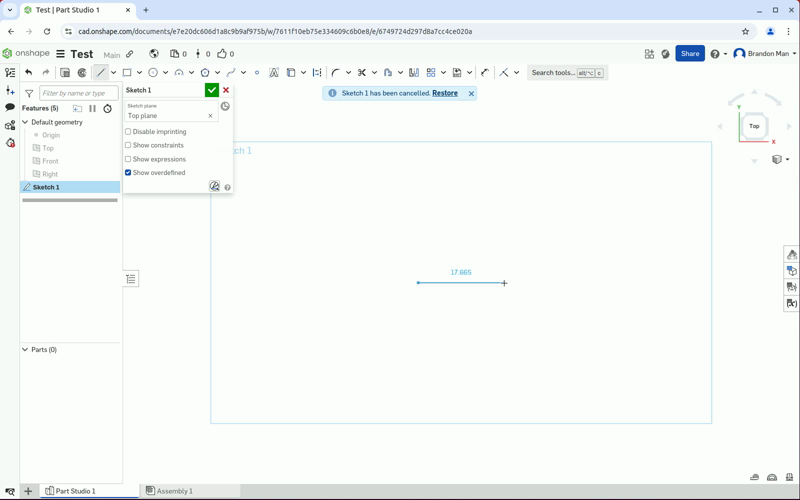
key_up(shift)
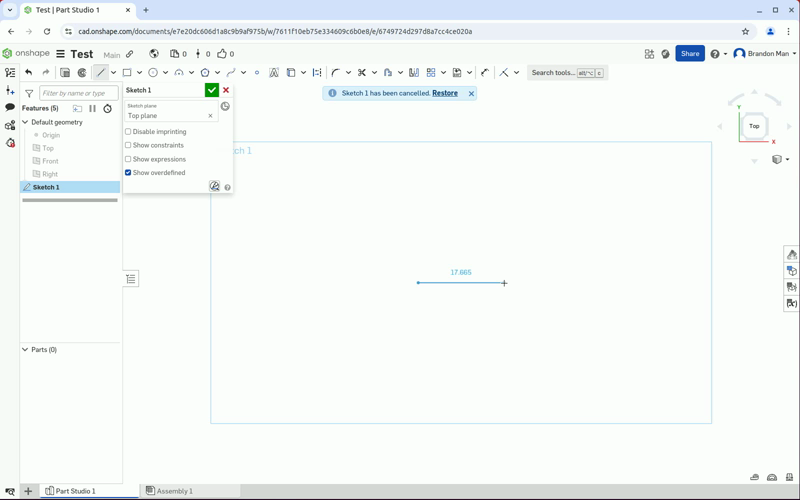
key_down(shift)
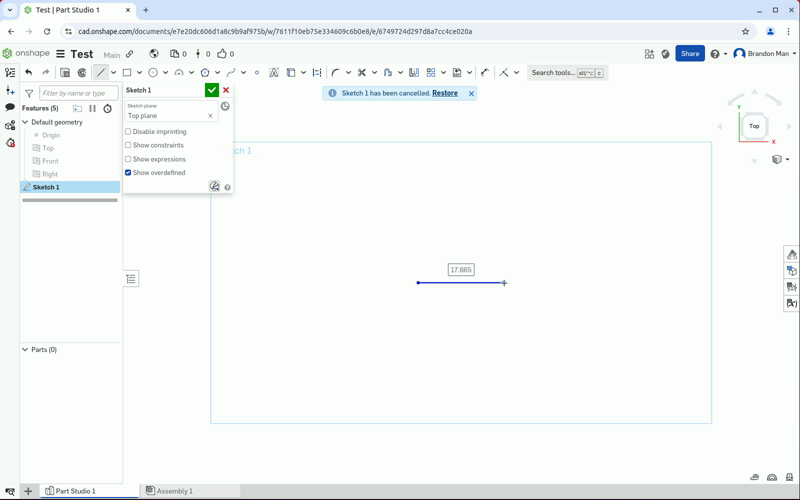
mouse_move(504, 170)
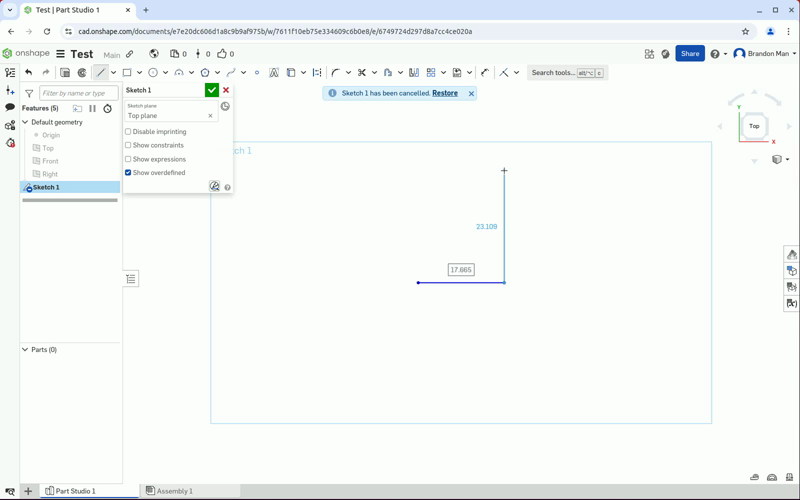
click(504, 170)
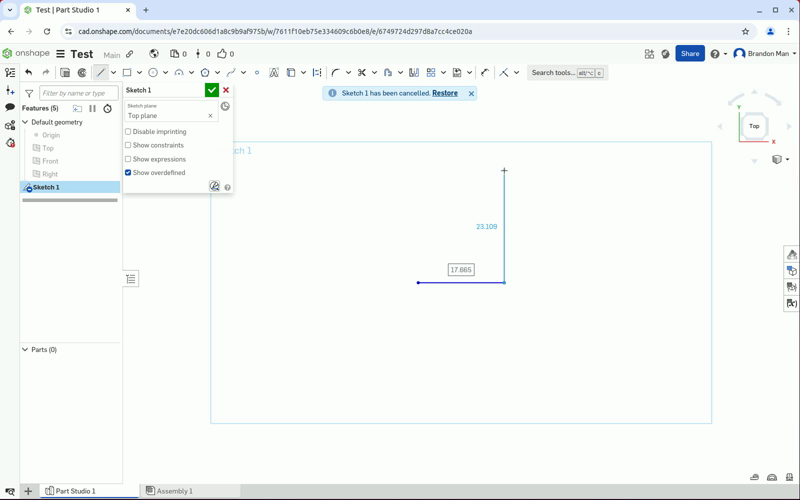
key_up(shift)
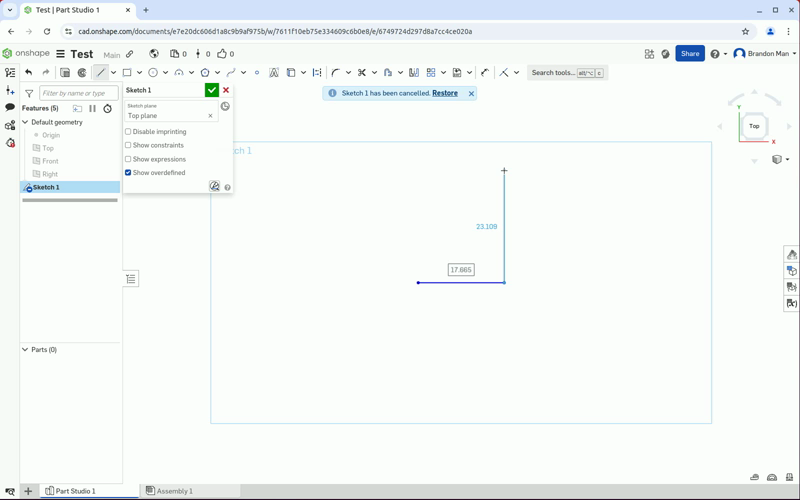
key_down(shift)
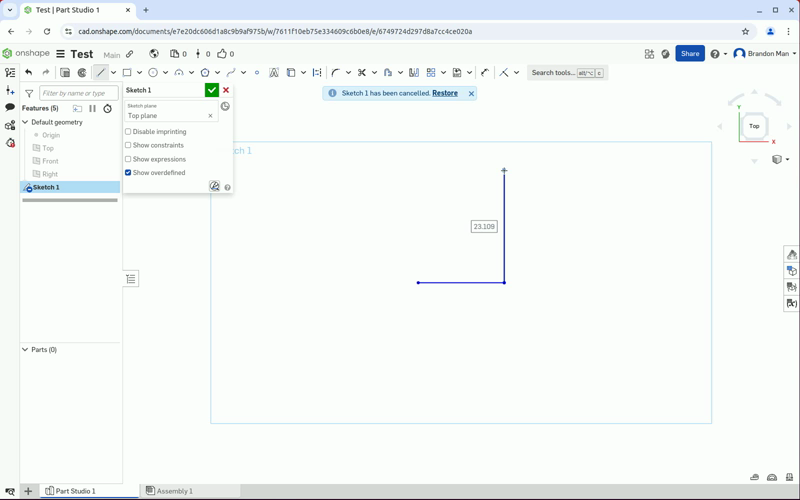
mouse_move(418, 170)
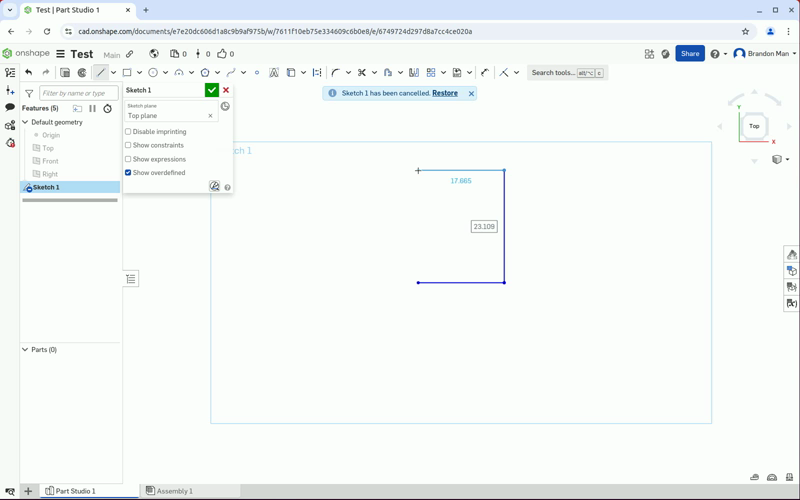
click(418, 170)
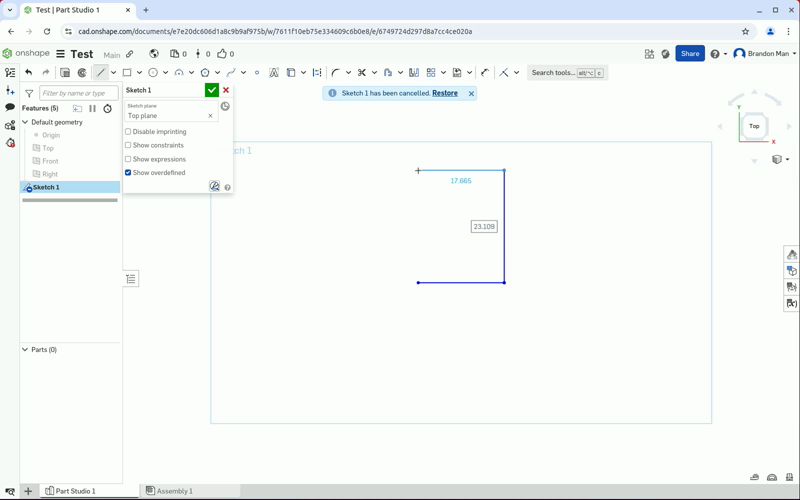
key_up(shift)
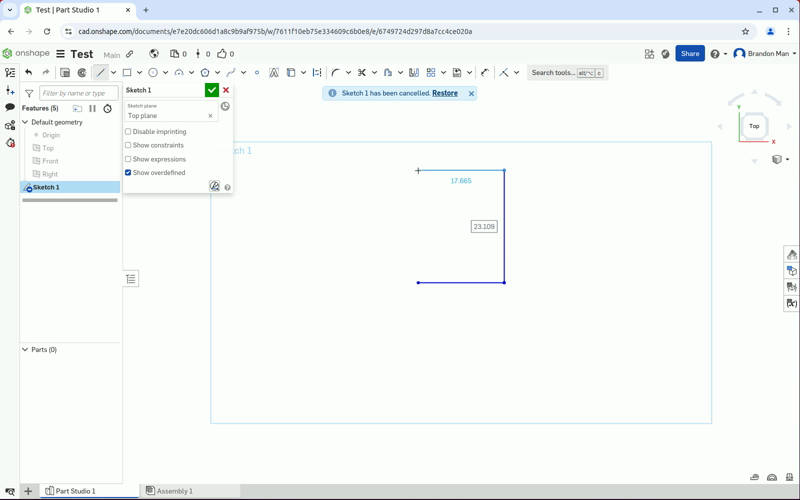
key_down(shift)
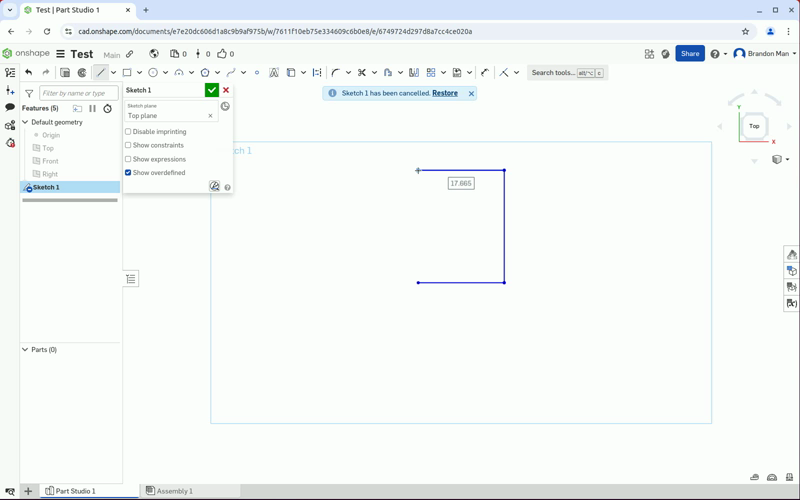
mouse_move(418, 282)
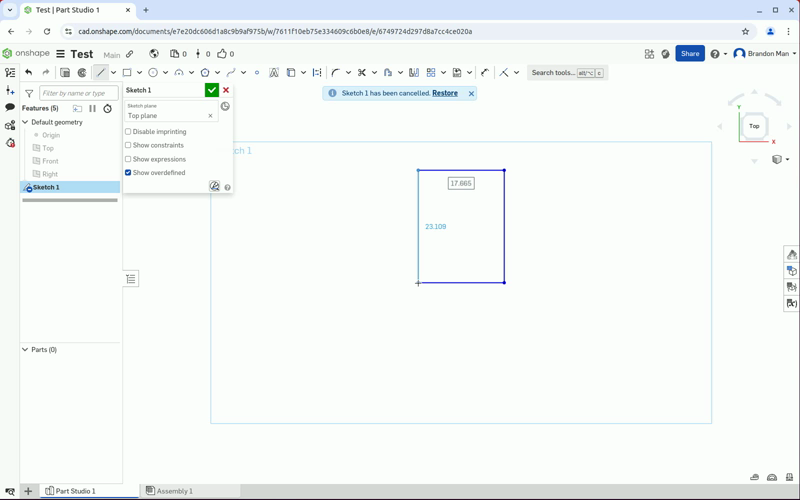
key_up(shift)
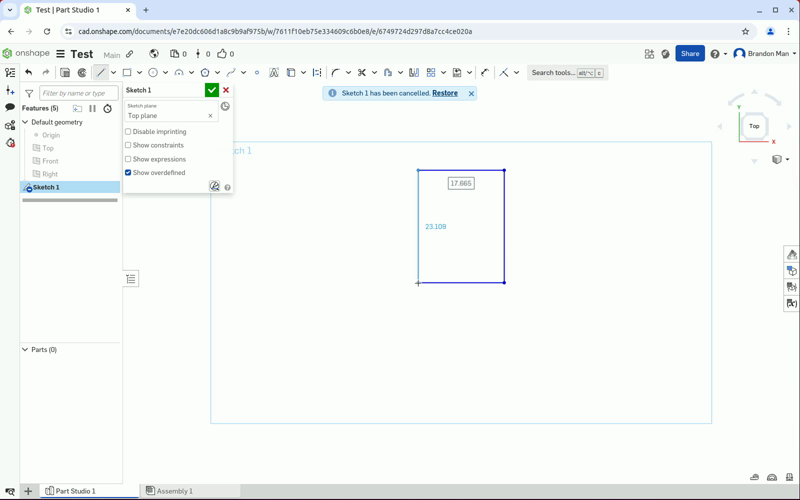
click(418, 282)
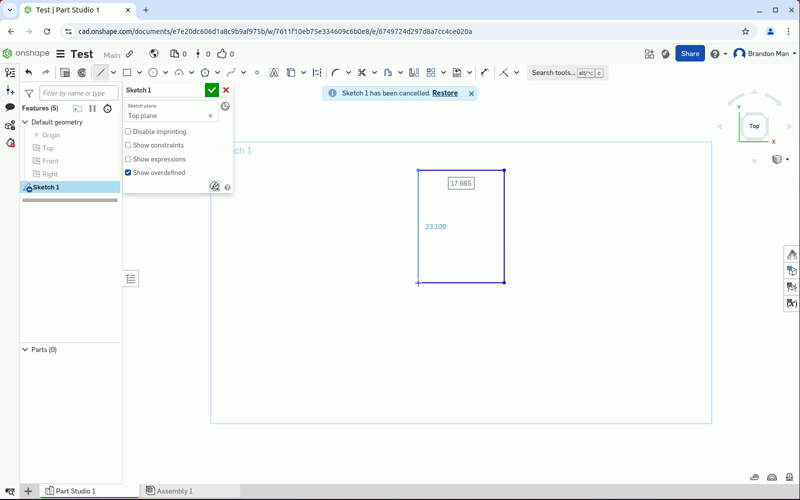
key(esc)
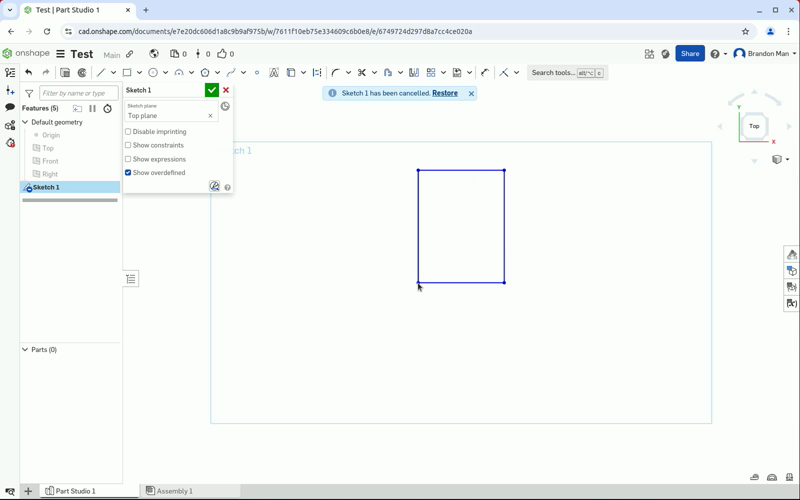
mouse_move(447, 203)
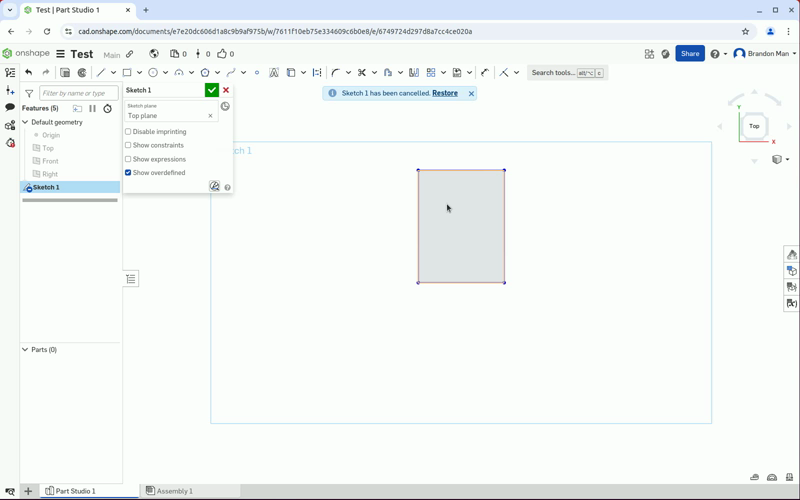
click(447, 203)
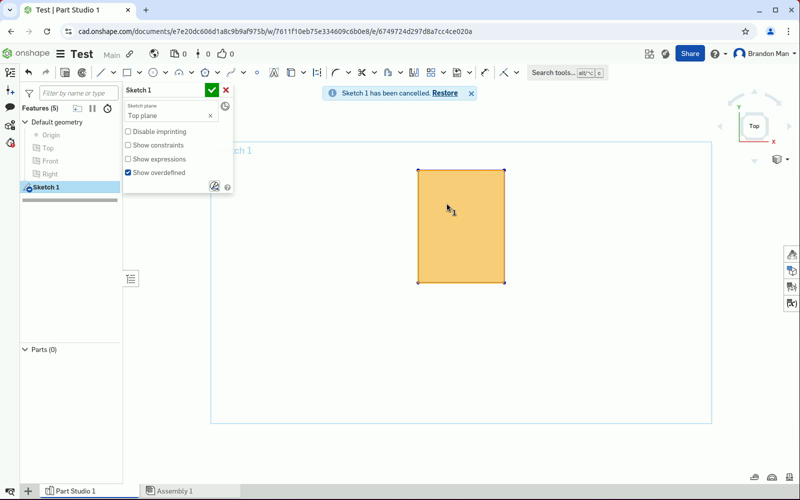
mouse_move(73, 352)
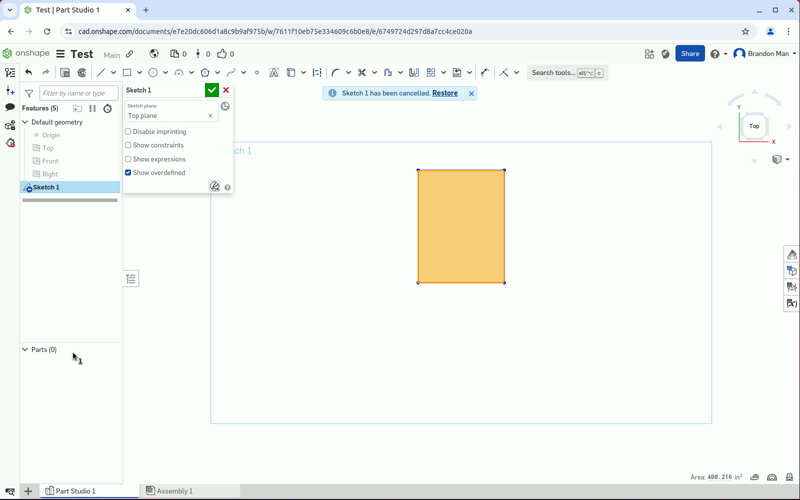
key(shift+y)
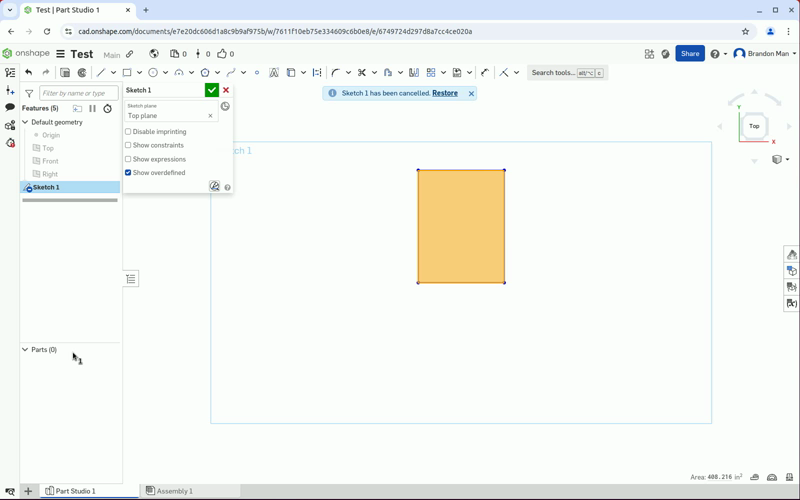
key(shift+e)
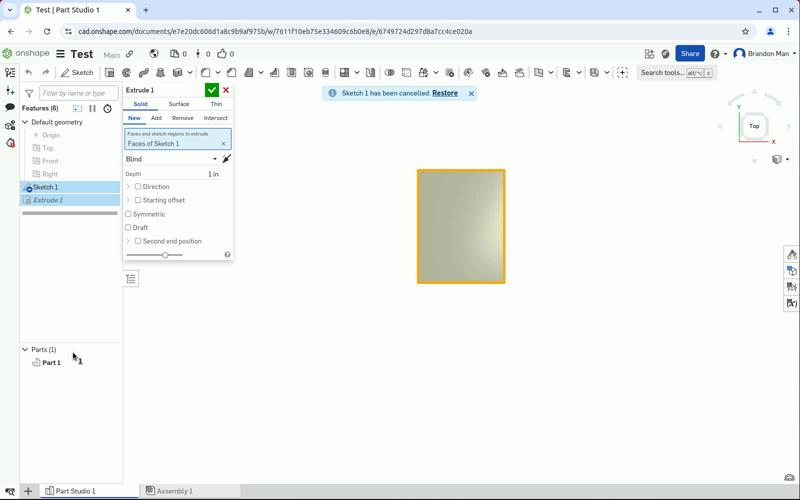
mouse_move(143, 106)
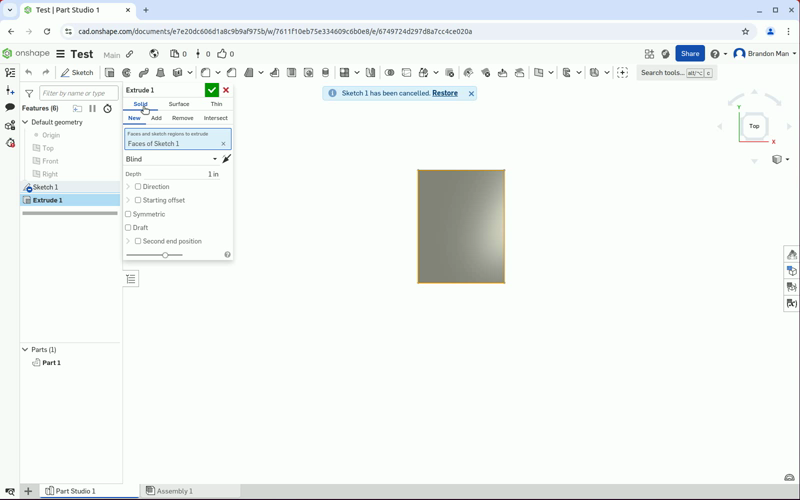
click(143, 106)
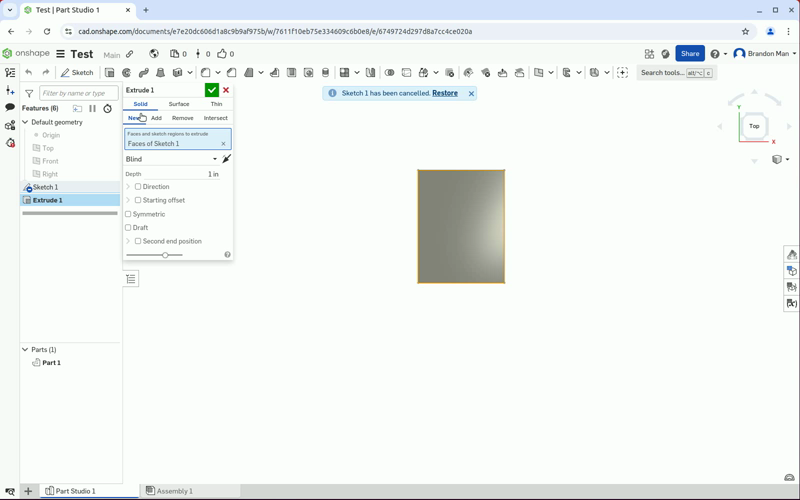
mouse_move(137, 120)
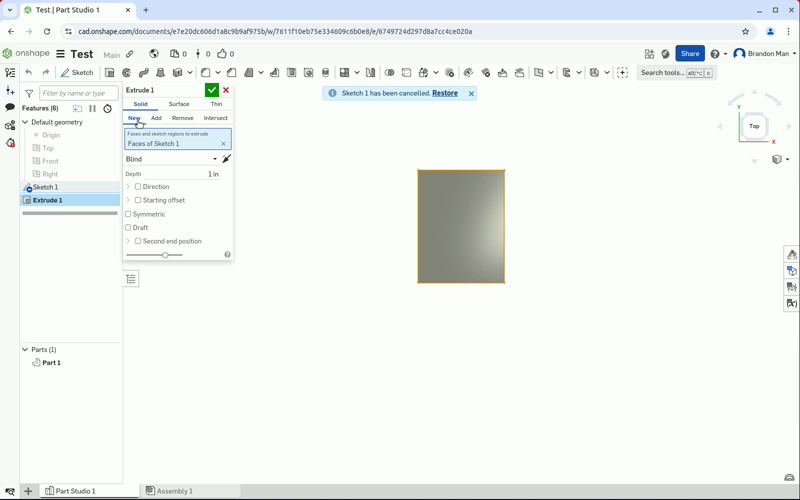
click(137, 120)
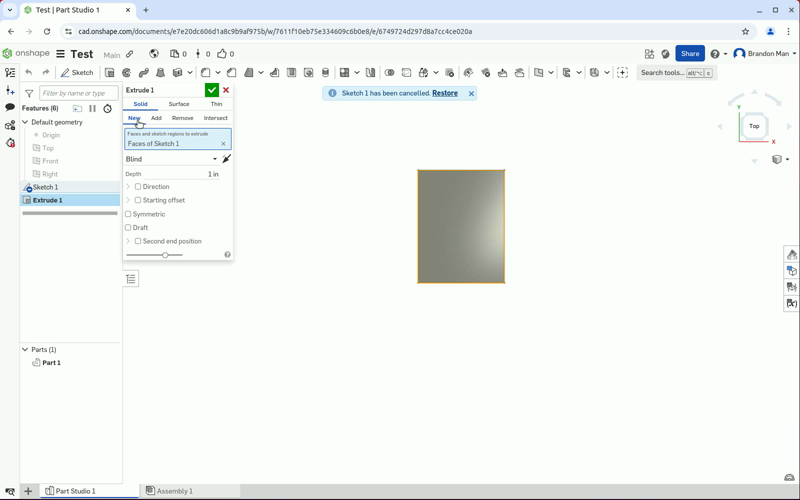
key(tab, 4)
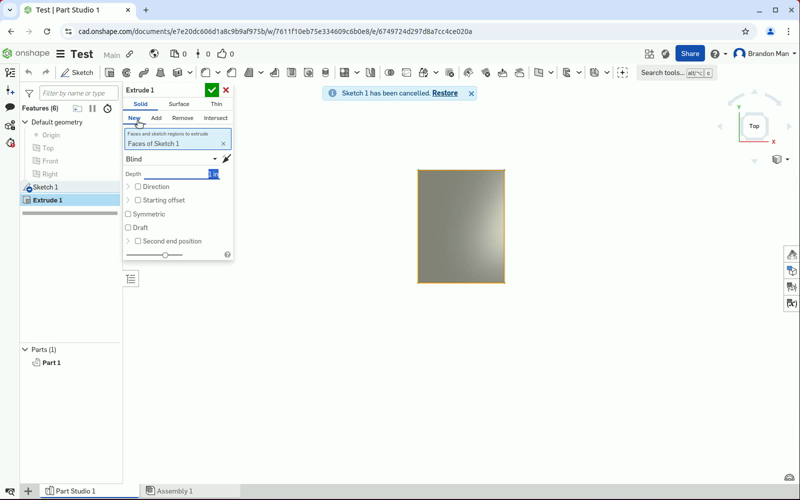
text(1.926)
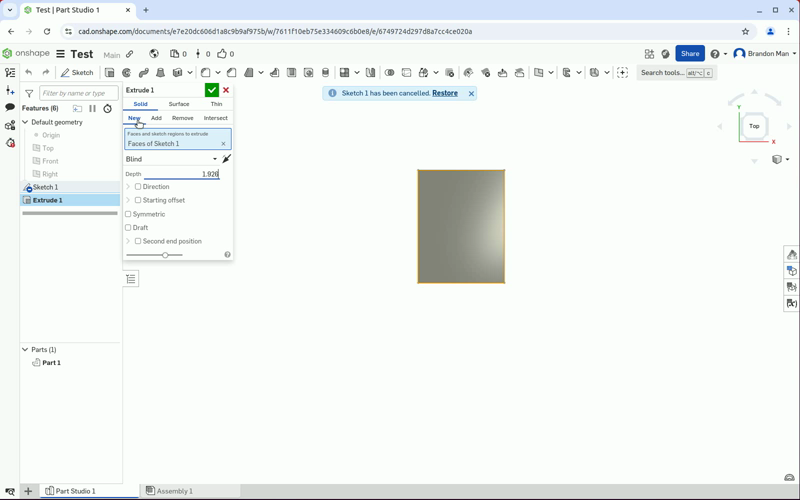
key(enter)
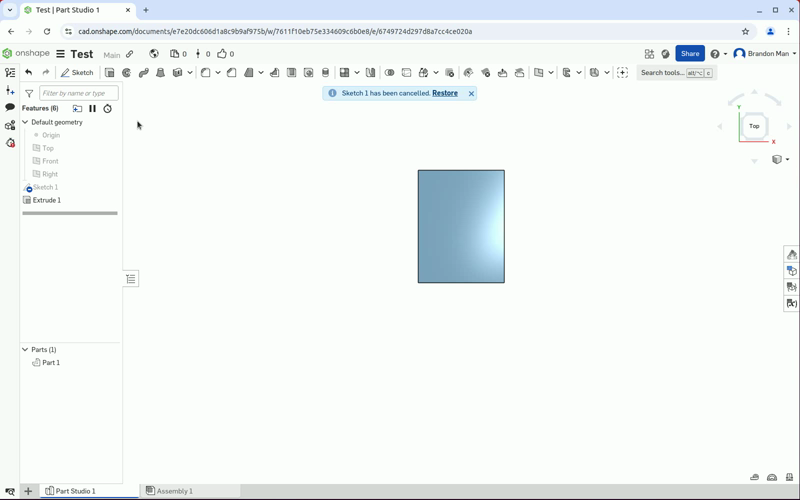
key(shift+h)
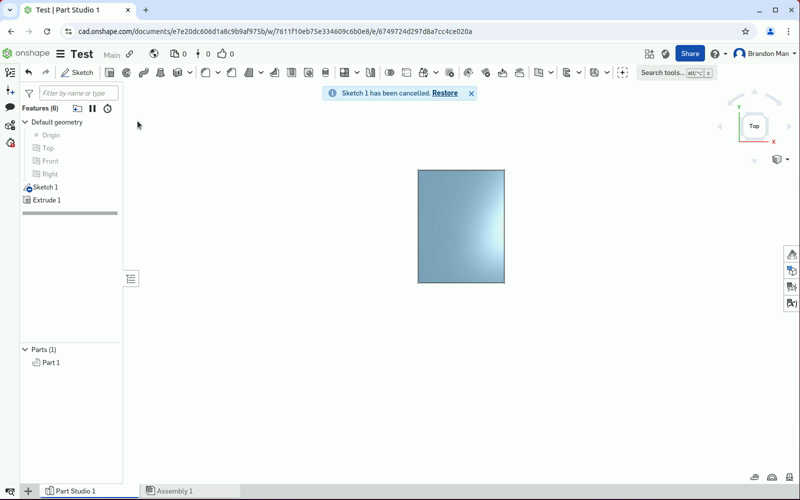
key(shift+h)
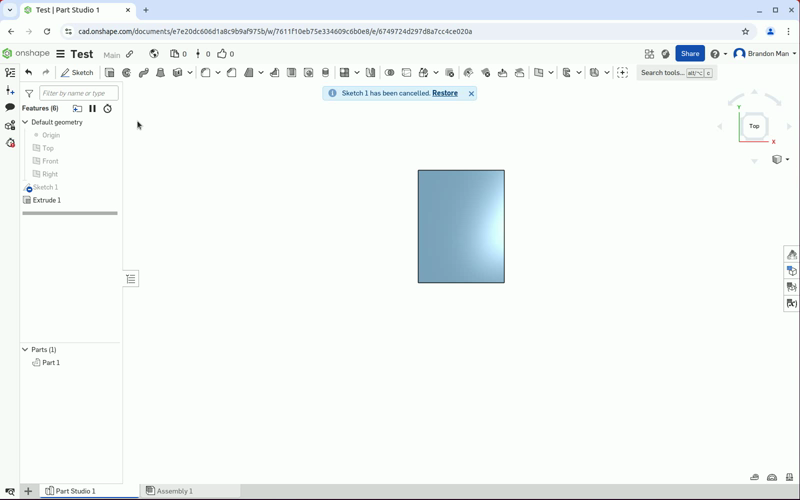
mouse_move(73, 189)
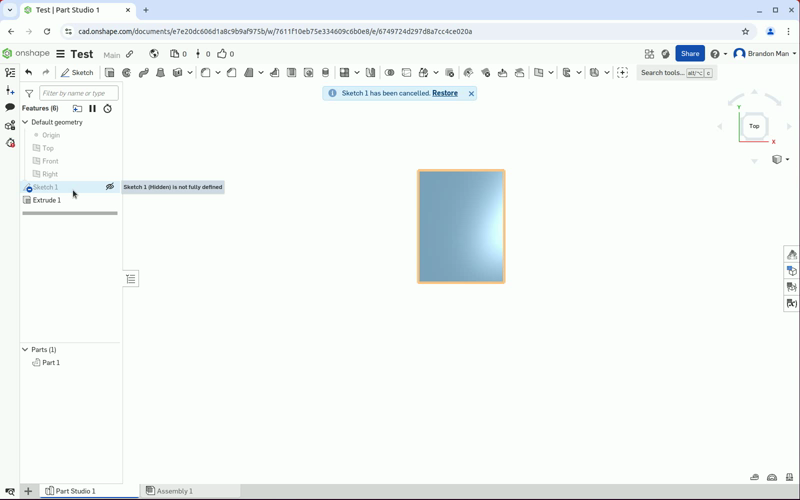
click(73, 189)
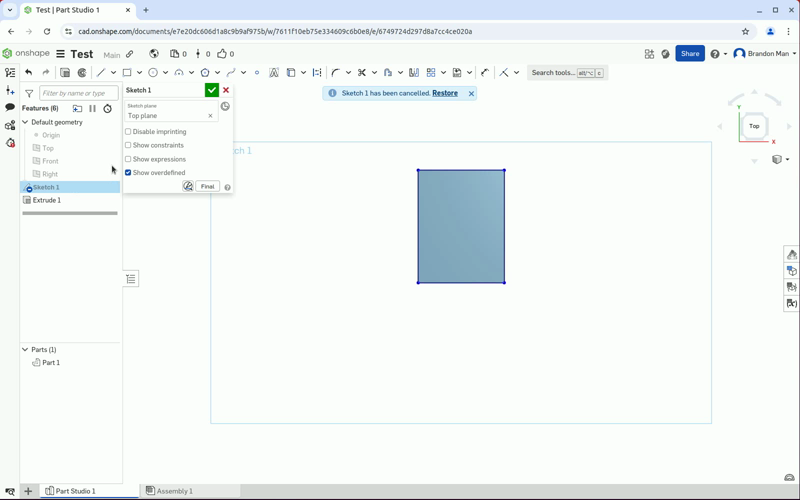
mouse_move(229, 92)
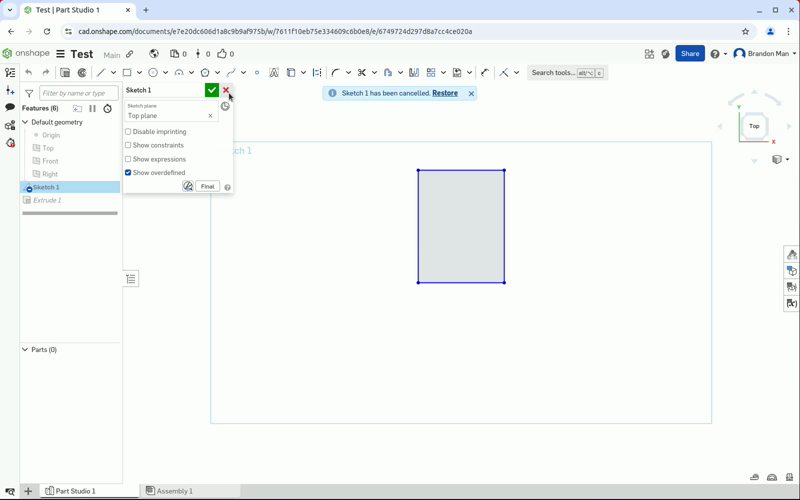
click(229, 92)
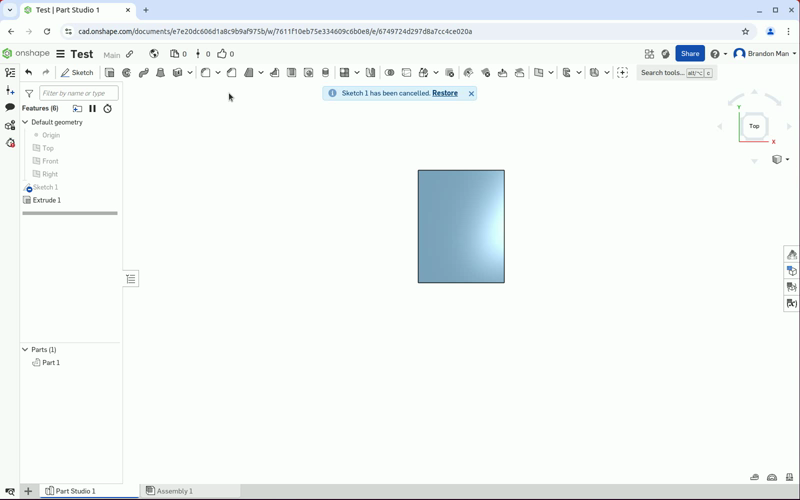
mouse_move(541, 75)
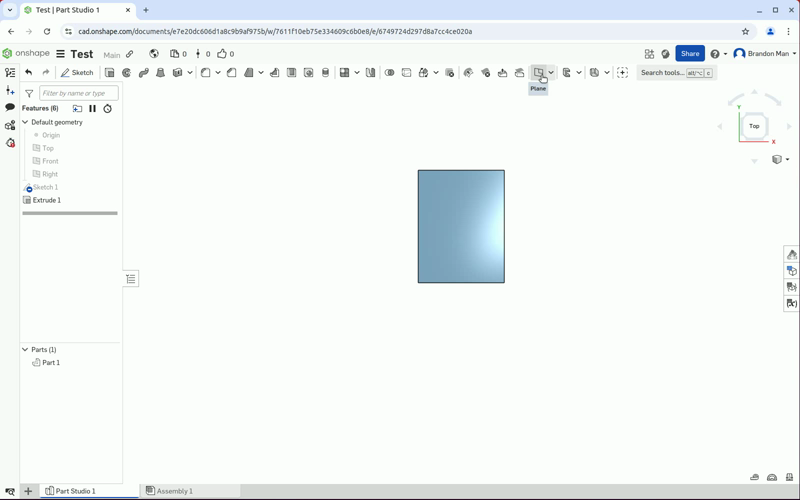
click(541, 75)
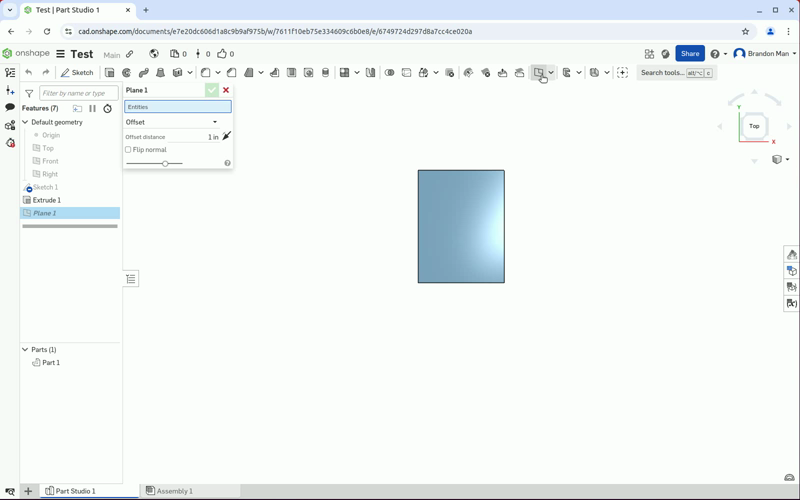
mouse_move(73, 150)
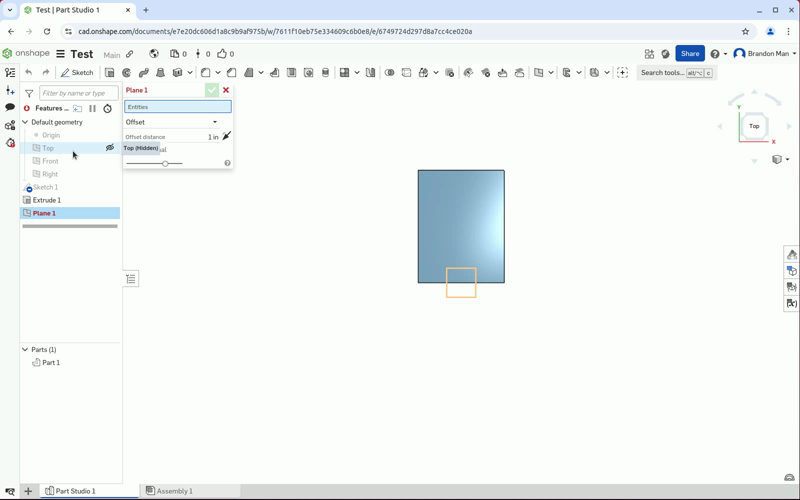
click(73, 150)
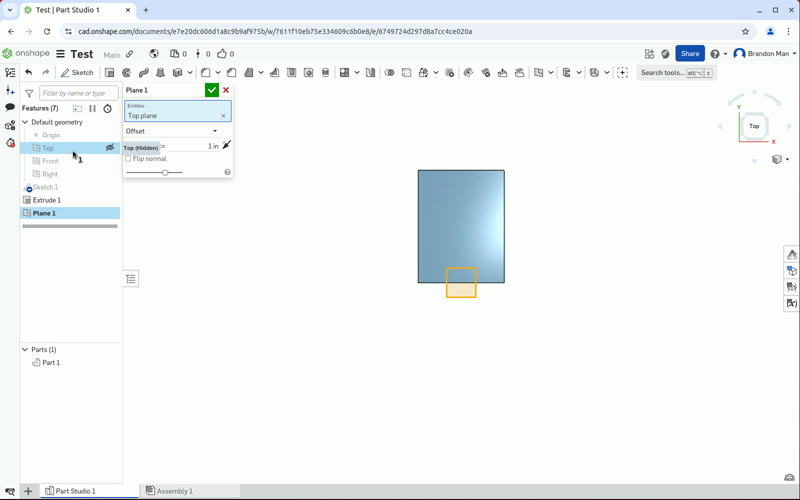
key(tab, 2)
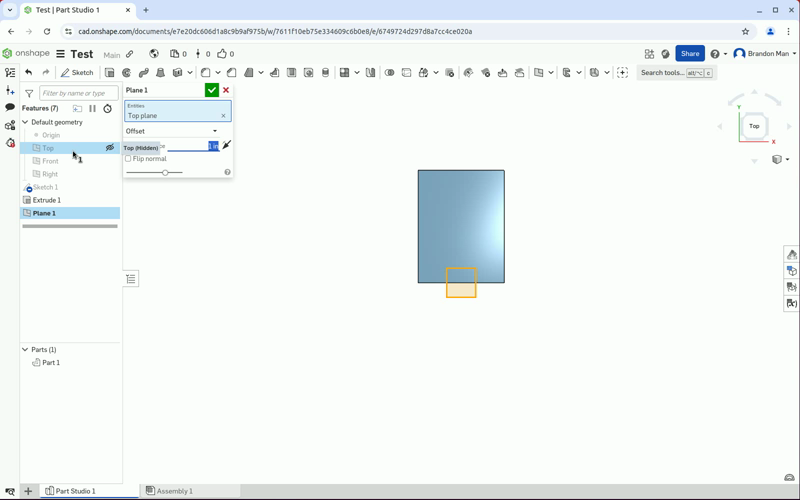
text(1.91)
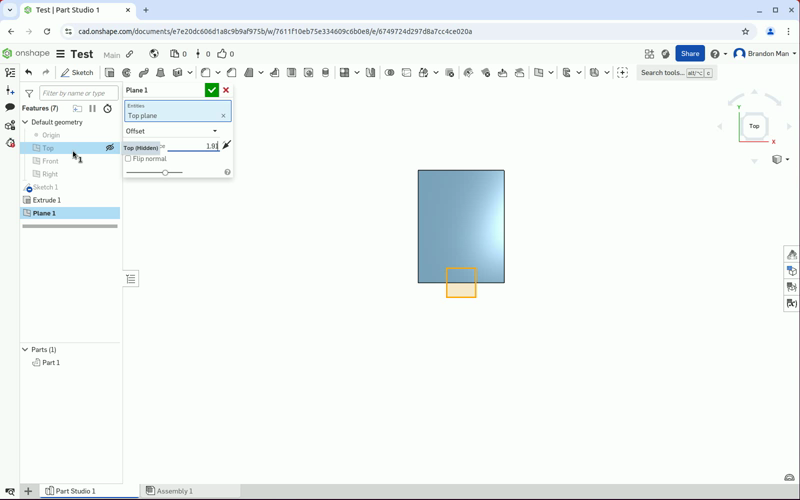
key(enter, 2)
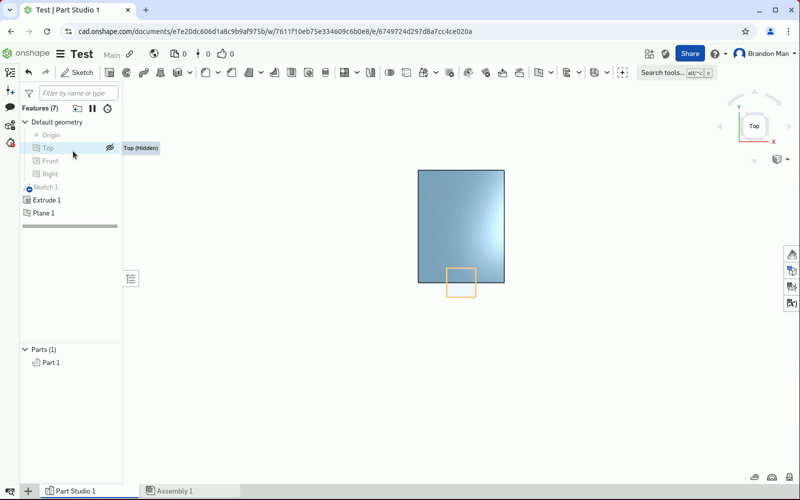
key(shift+s)
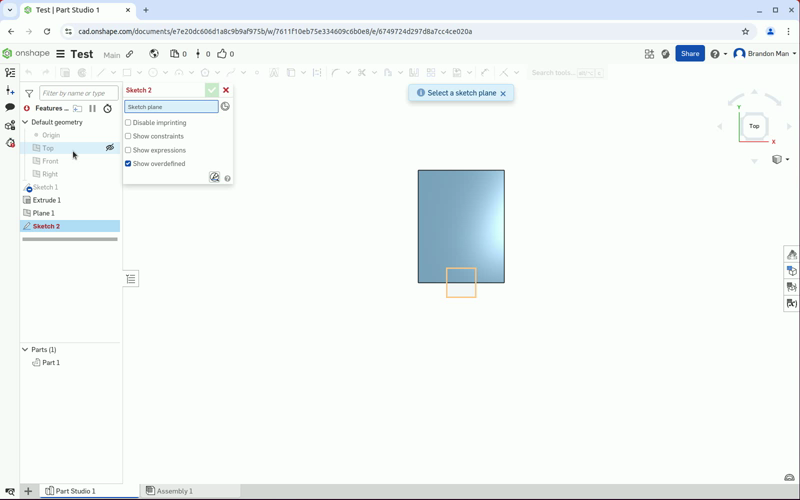
mouse_move(73, 215)
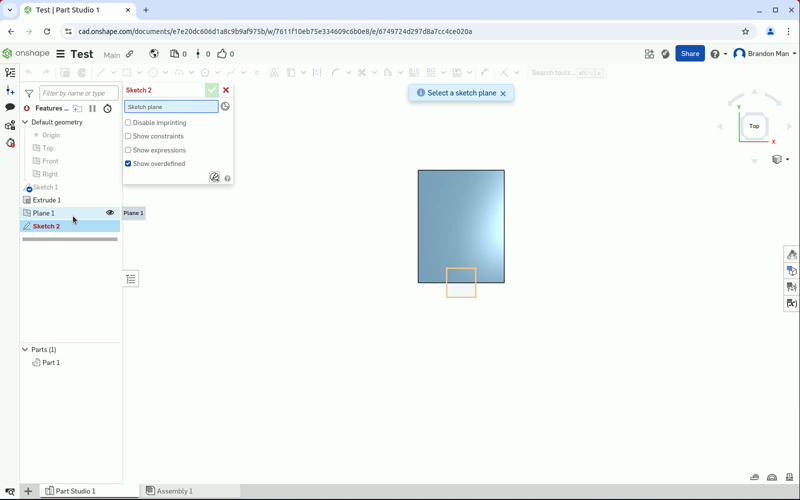
click(73, 215)
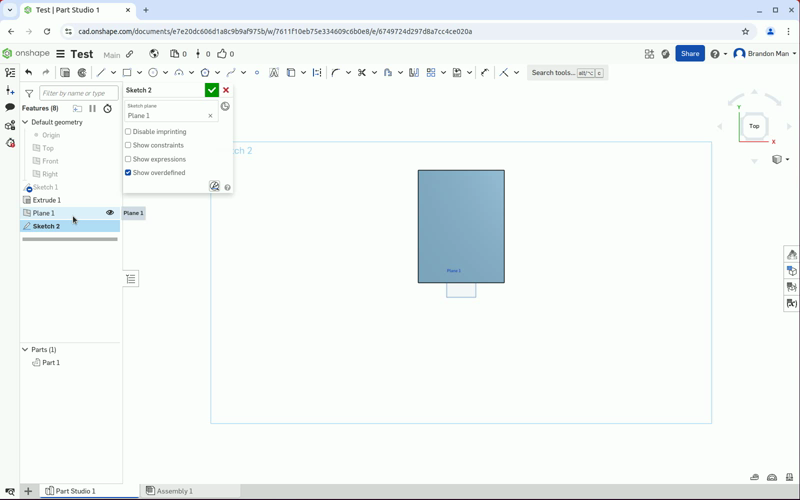
mouse_move(73, 352)
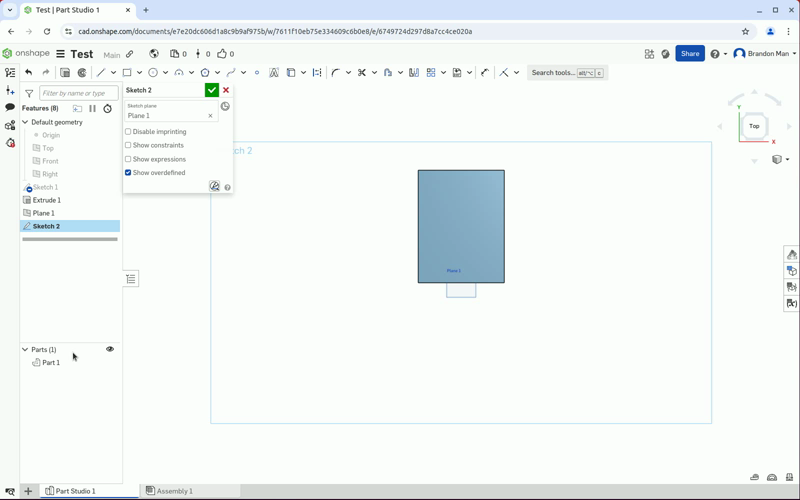
key(y)
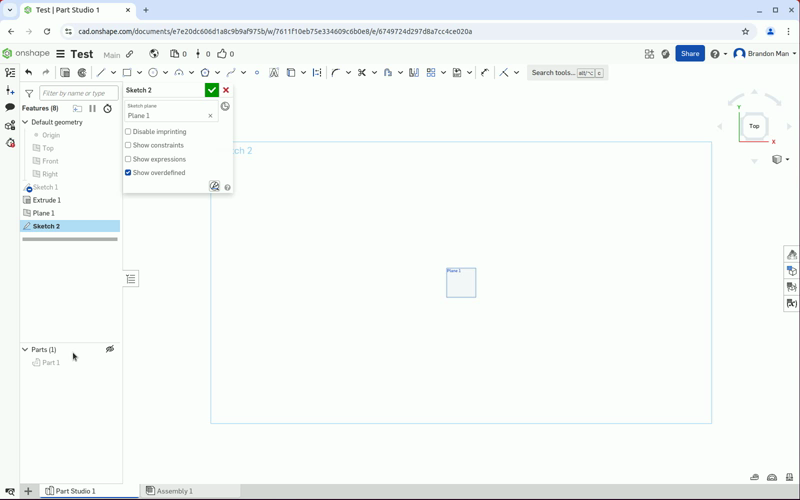
key(l)
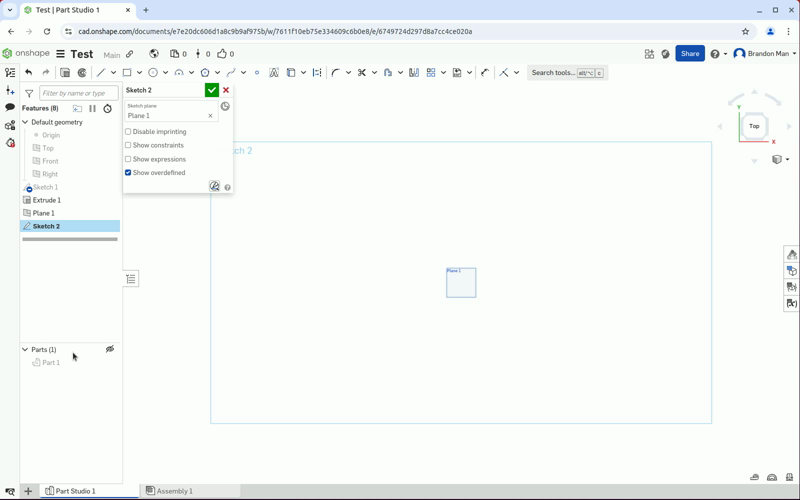
key_down(shift)
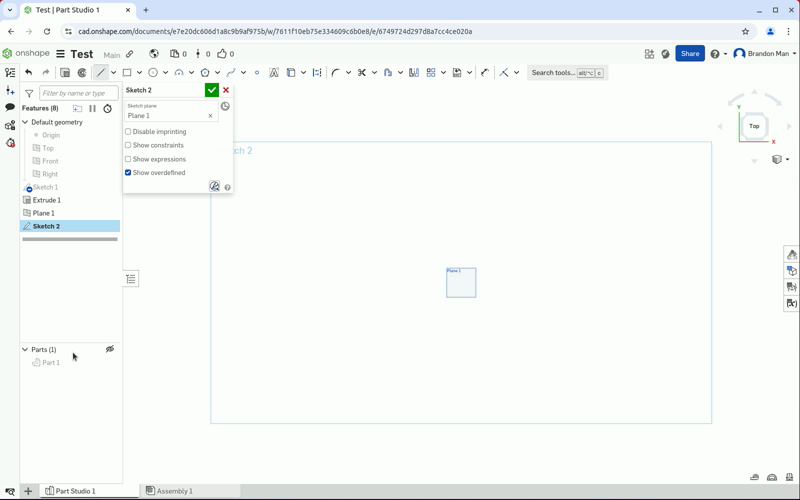
mouse_move(444, 282)
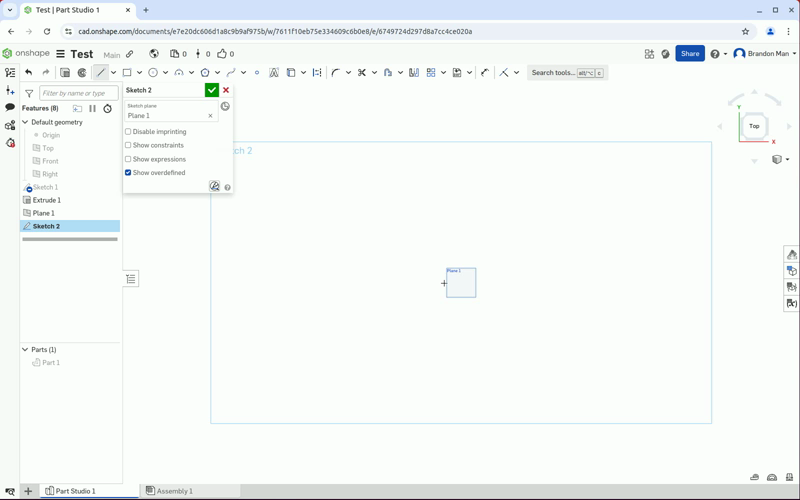
click(444, 282)
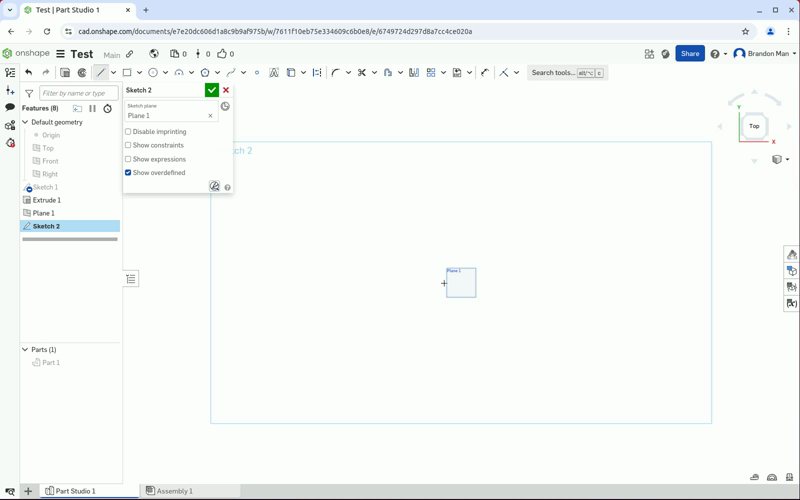
key_up(shift)
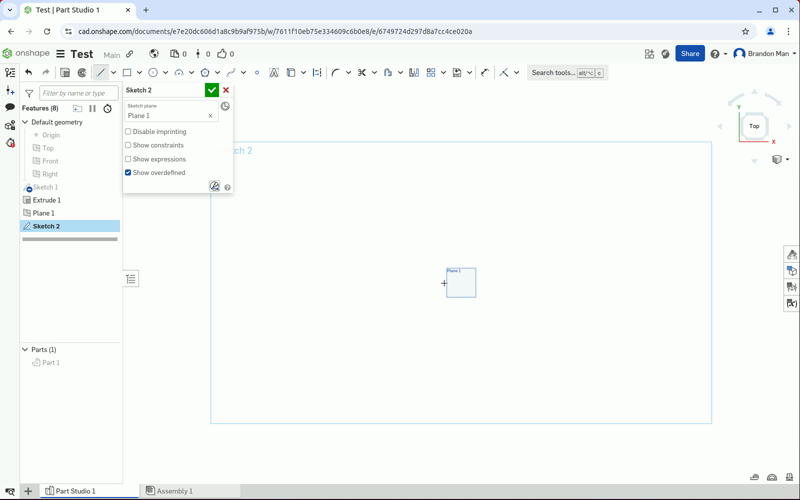
key_down(shift)
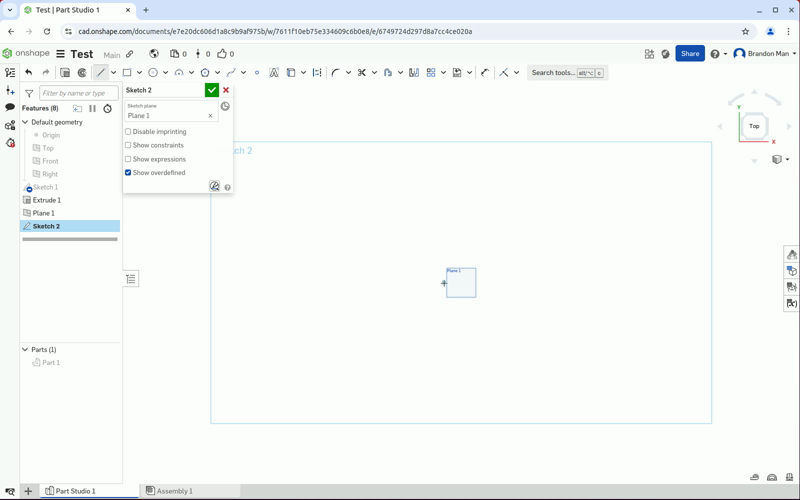
mouse_move(474, 282)
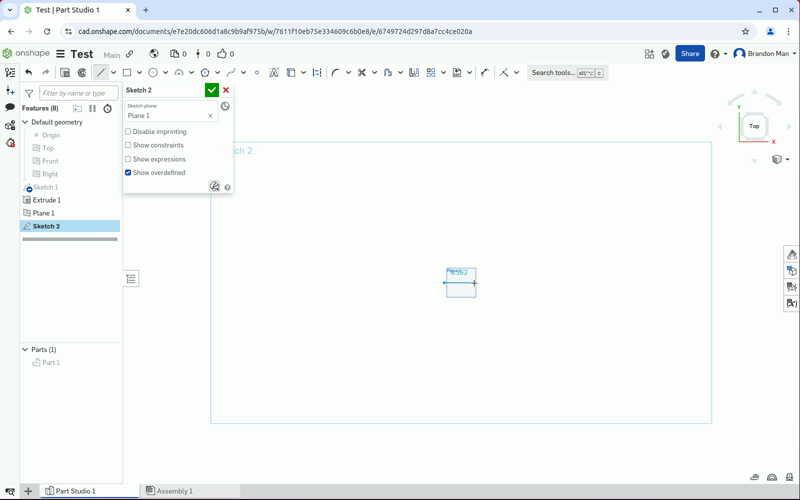
mouse_move(478, 282)
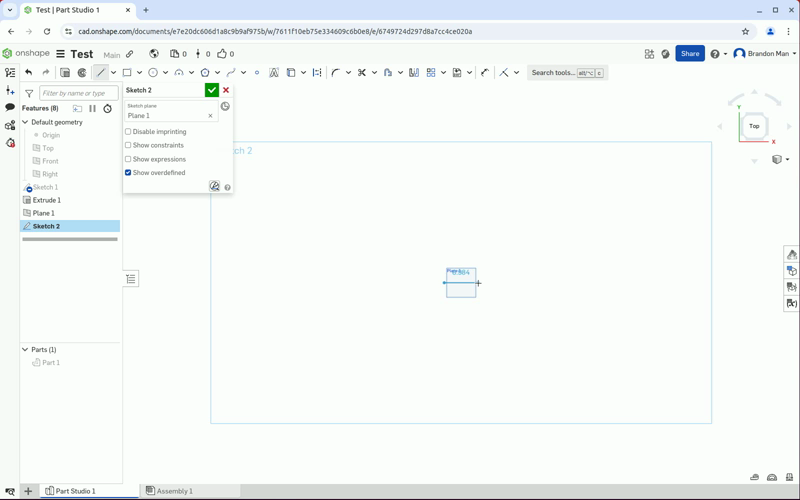
click(478, 282)
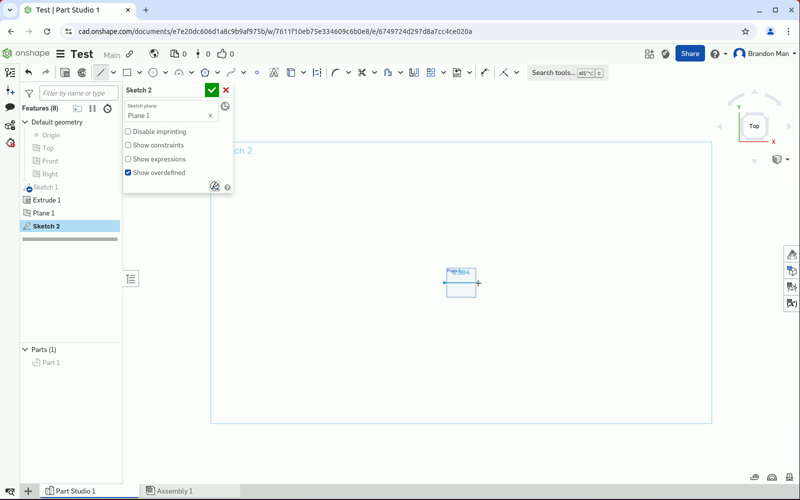
key_up(shift)
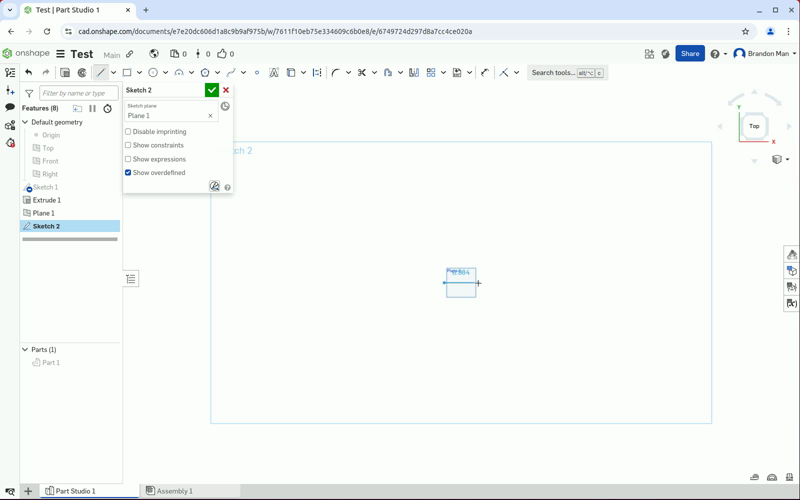
key_down(shift)
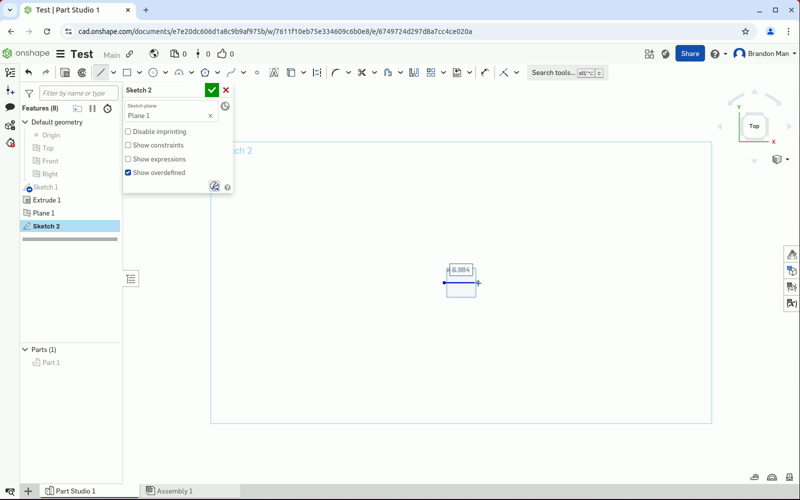
mouse_move(508, 282)
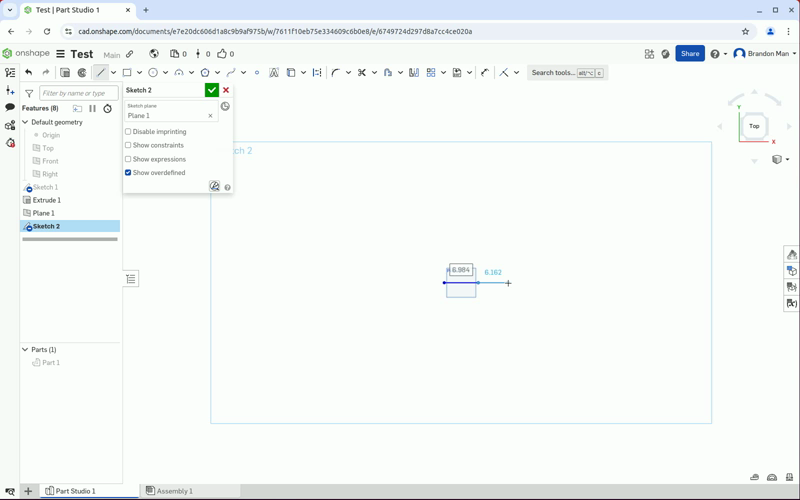
mouse_move(478, 252)
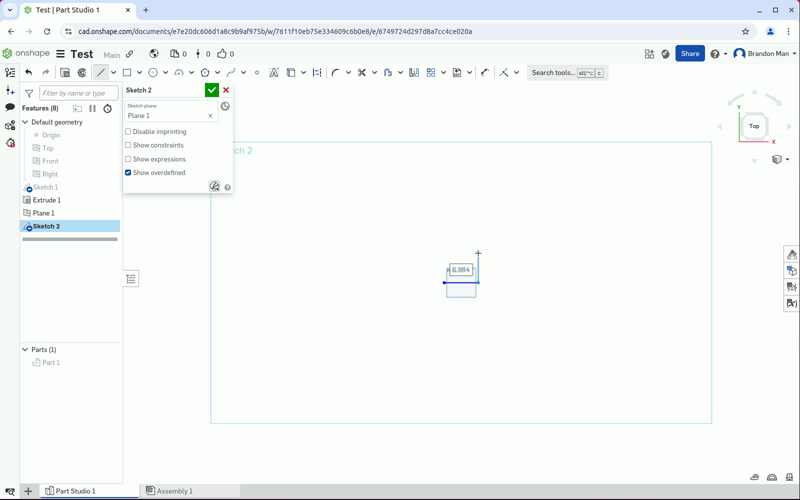
click(478, 252)
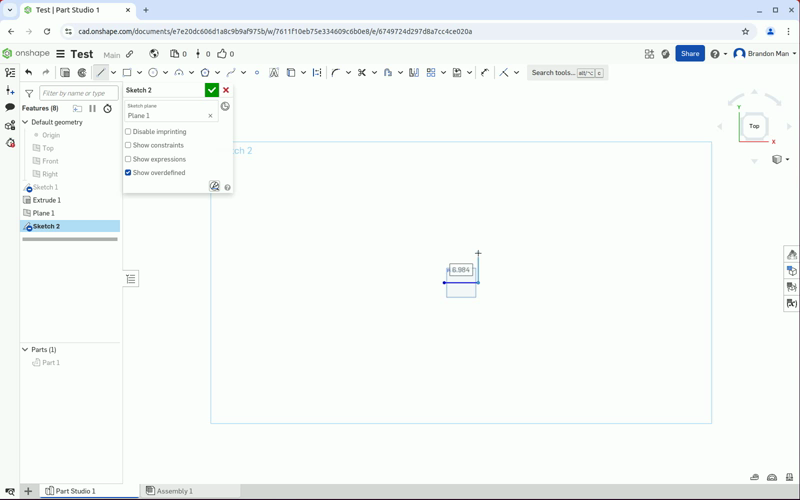
key_up(shift)
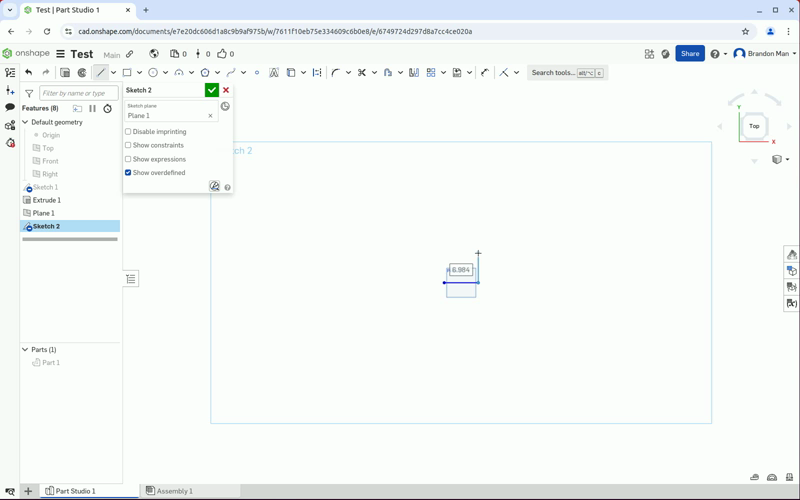
key_down(shift)
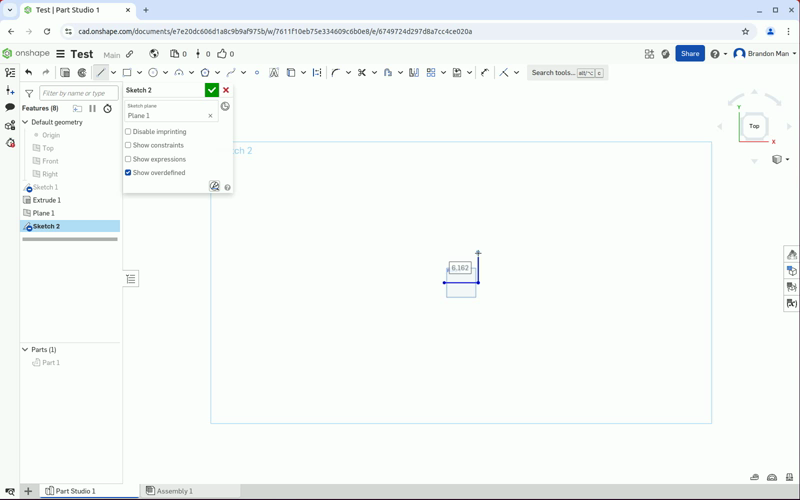
mouse_move(508, 252)
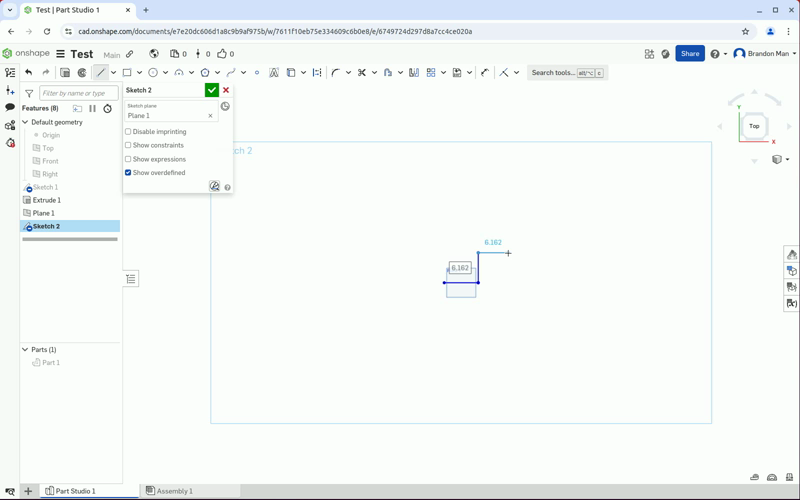
mouse_move(444, 252)
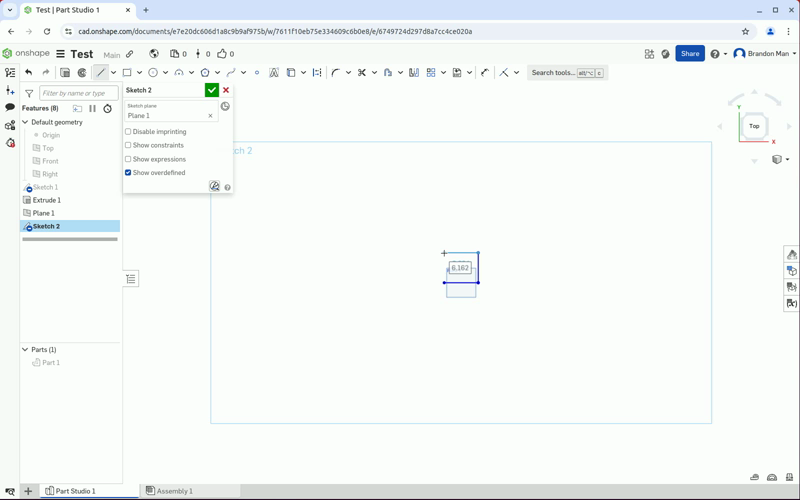
click(444, 252)
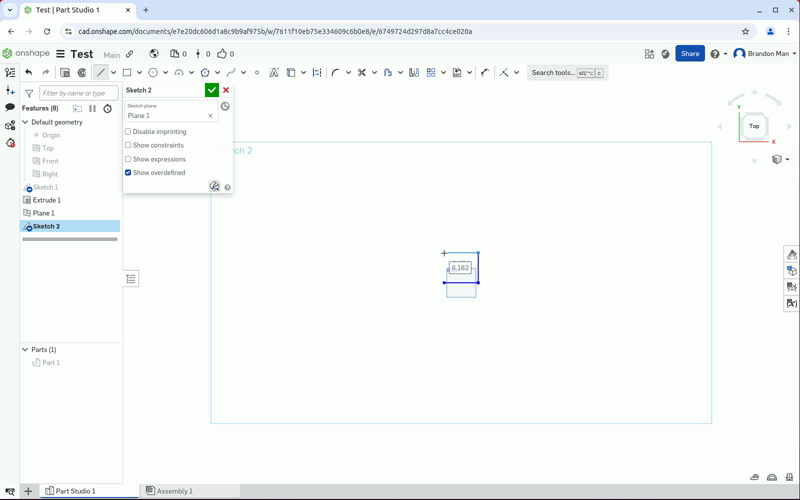
key_up(shift)
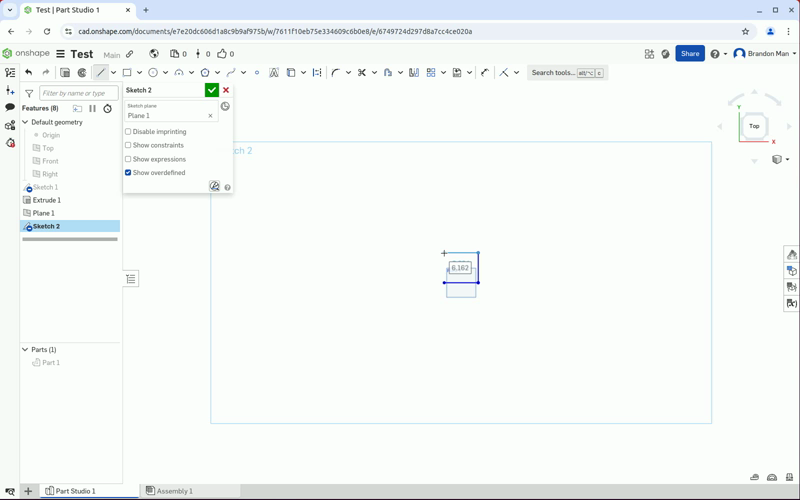
mouse_move(474, 252)
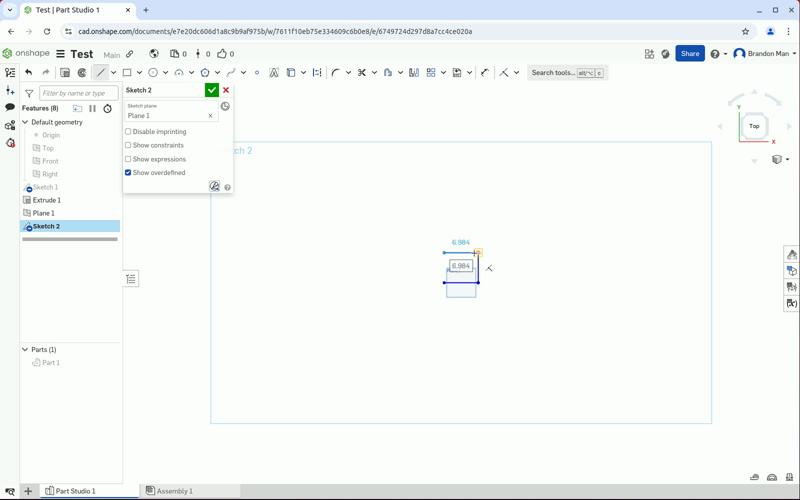
key_down(shift)
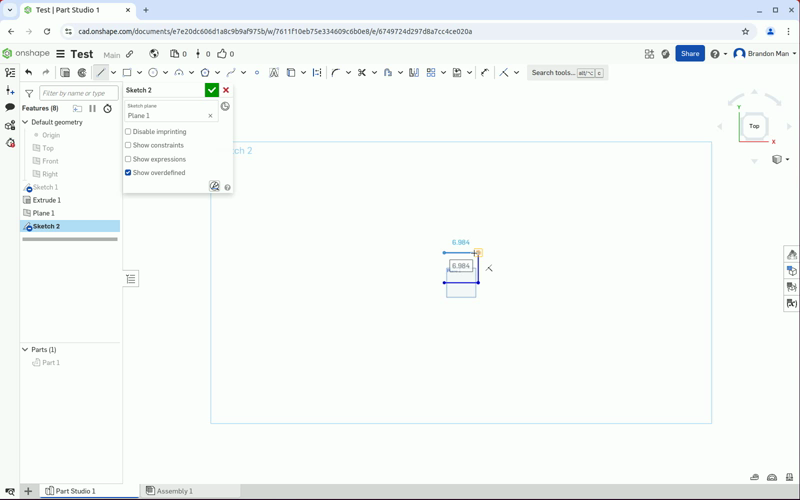
mouse_move(444, 282)
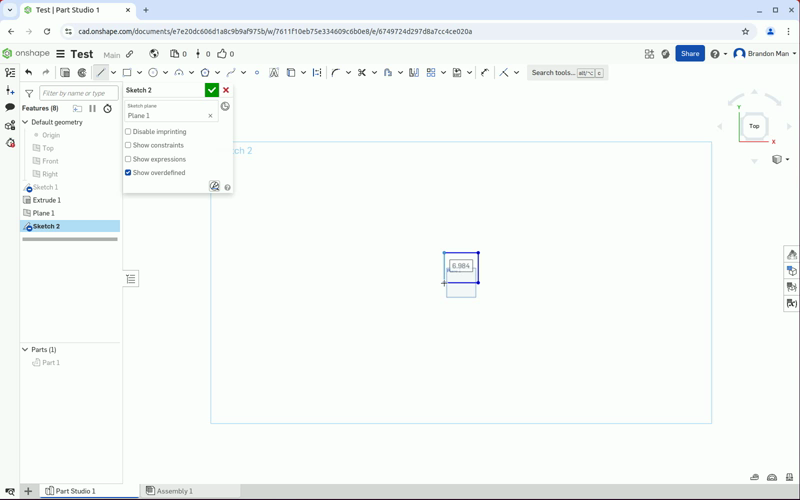
key_up(shift)
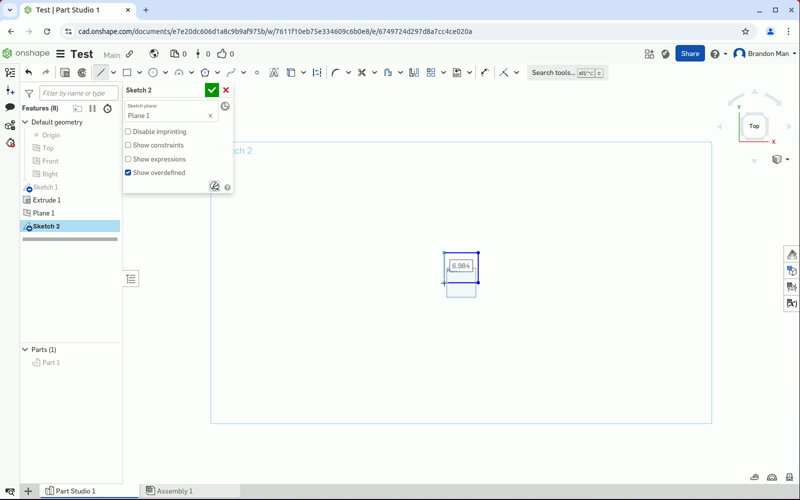
click(444, 282)
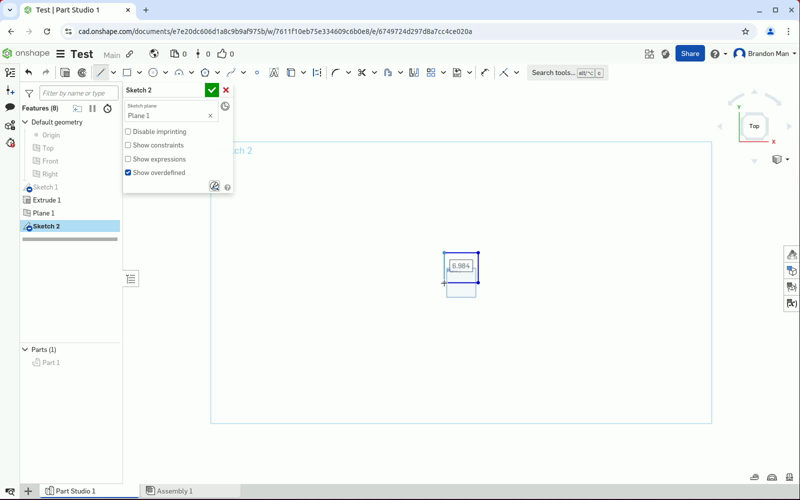
key(esc)
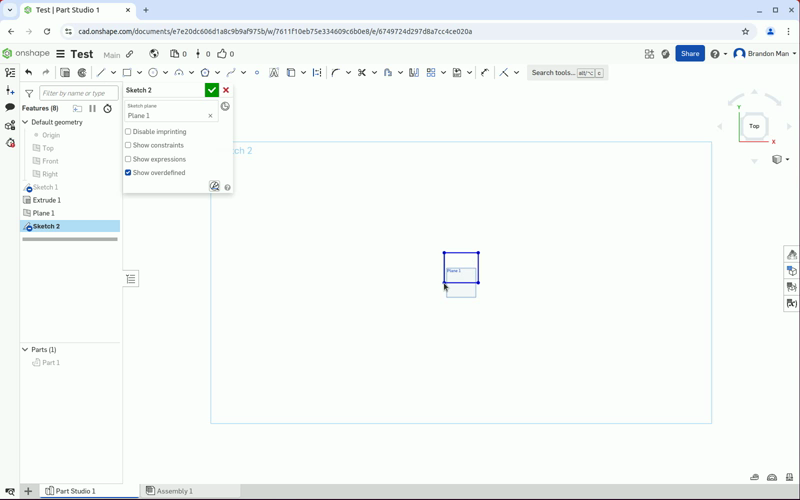
mouse_move(455, 254)
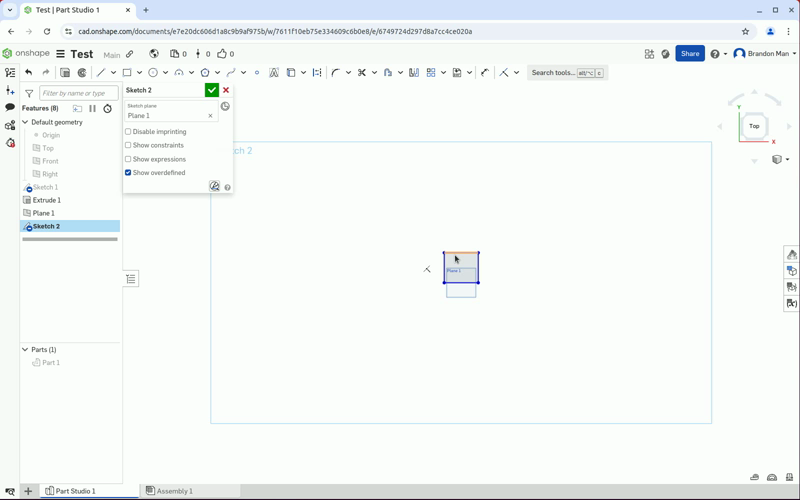
scroll(6)
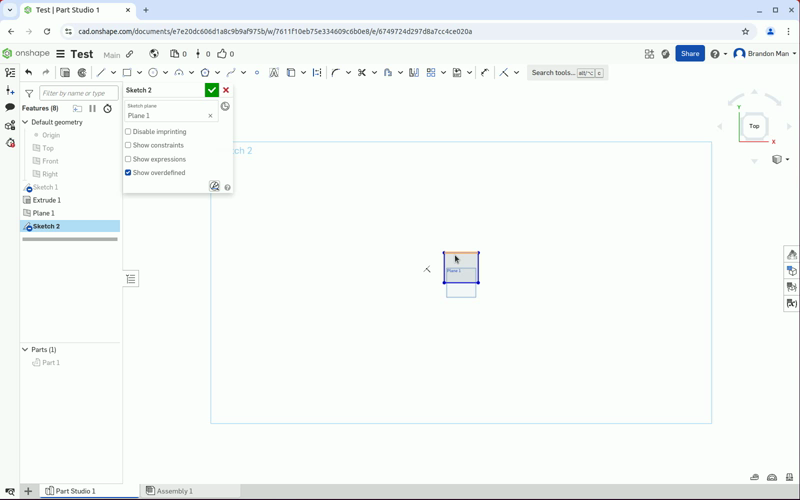
scroll(6)
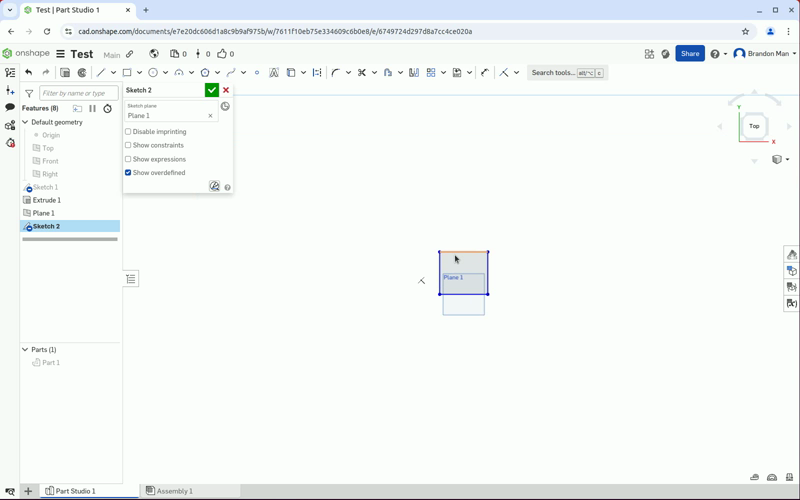
scroll(6)
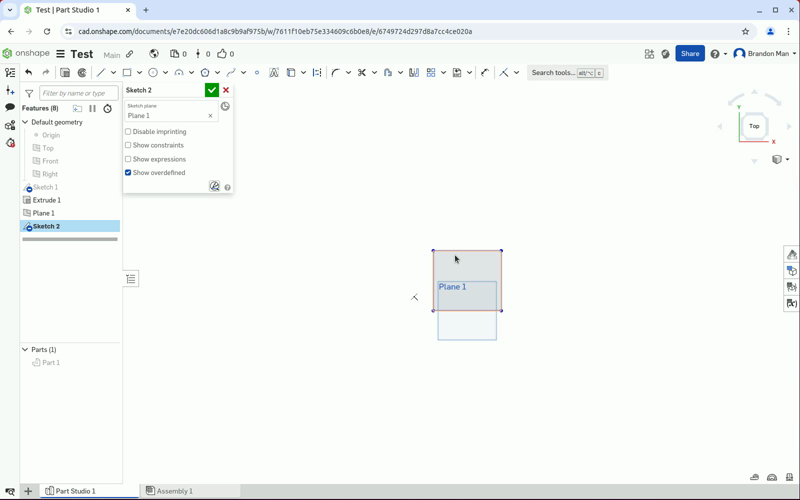
scroll(6)
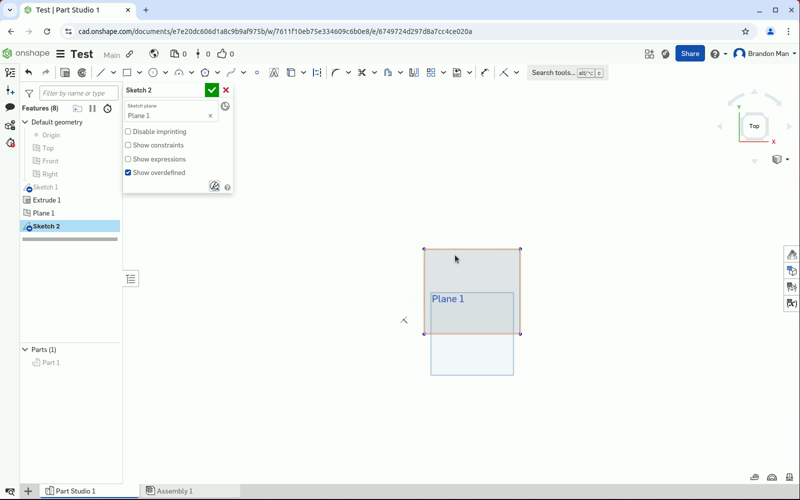
scroll(6)
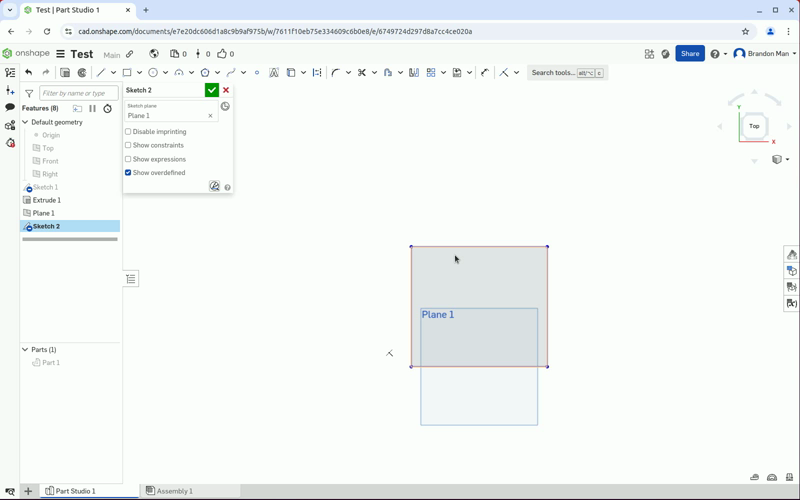
scroll(6)
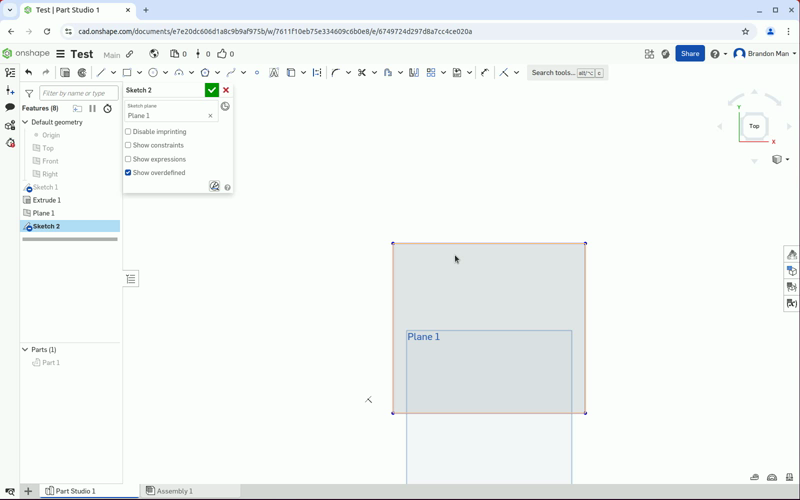
scroll(6)
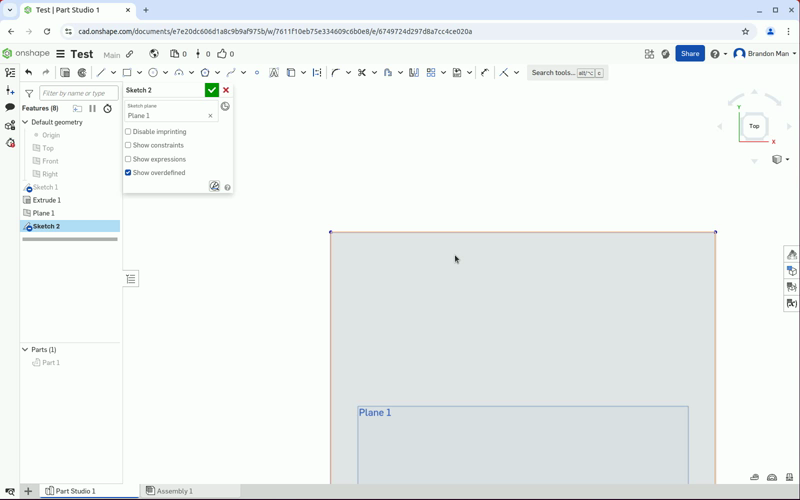
click(455, 254)
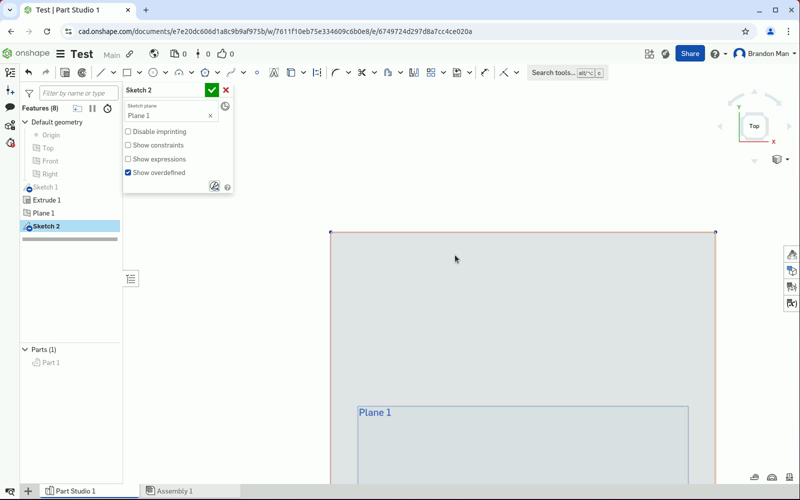
scroll(-6)
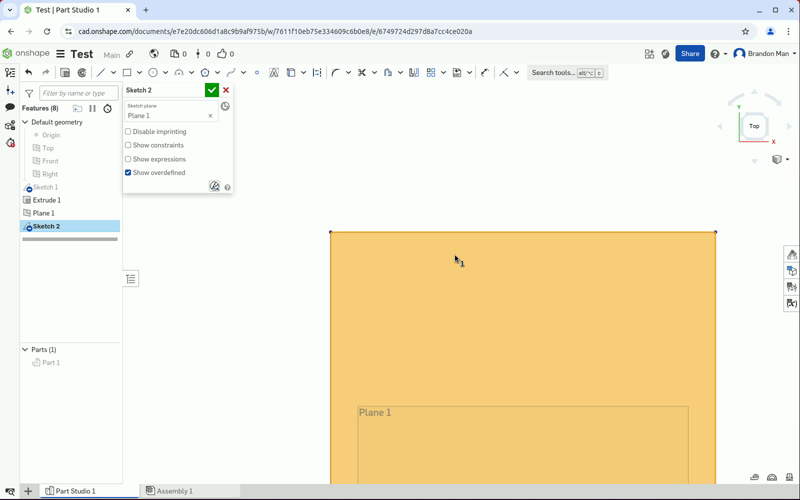
scroll(-6)
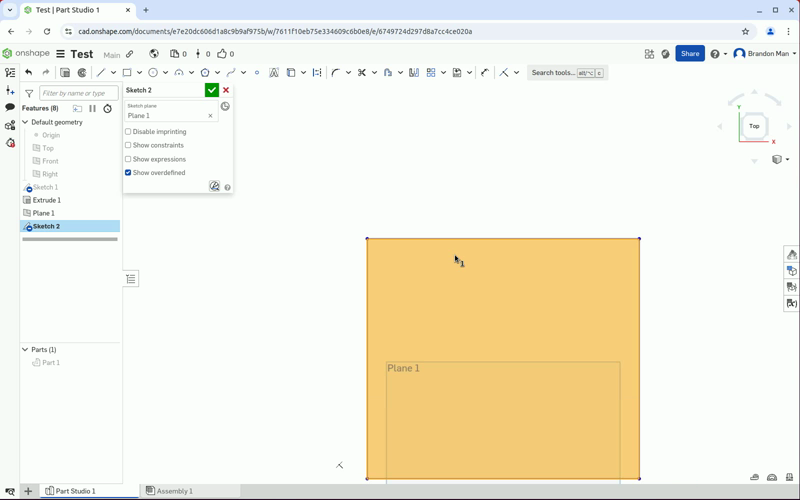
scroll(-6)
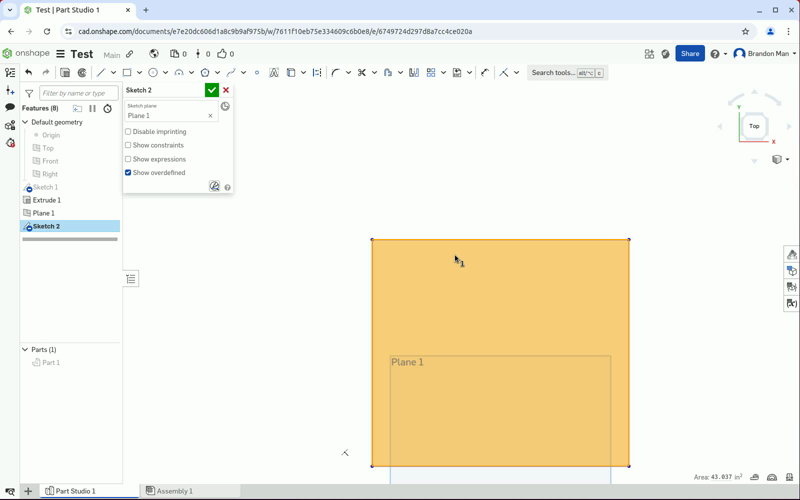
scroll(-6)
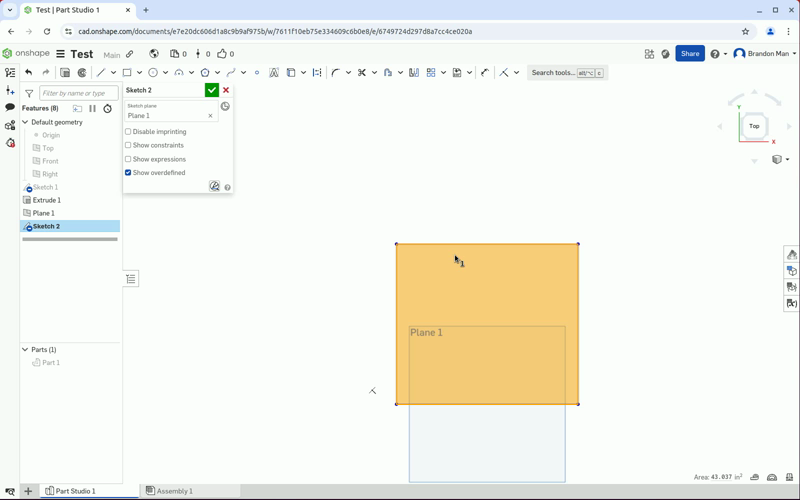
scroll(-6)
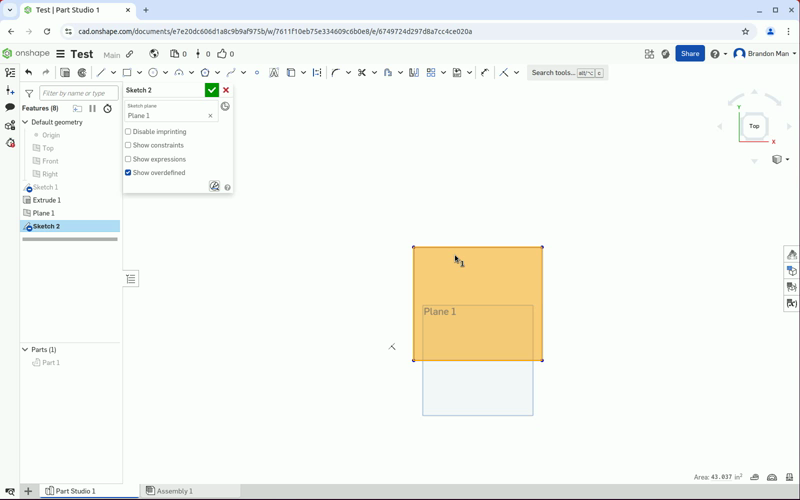
scroll(-6)
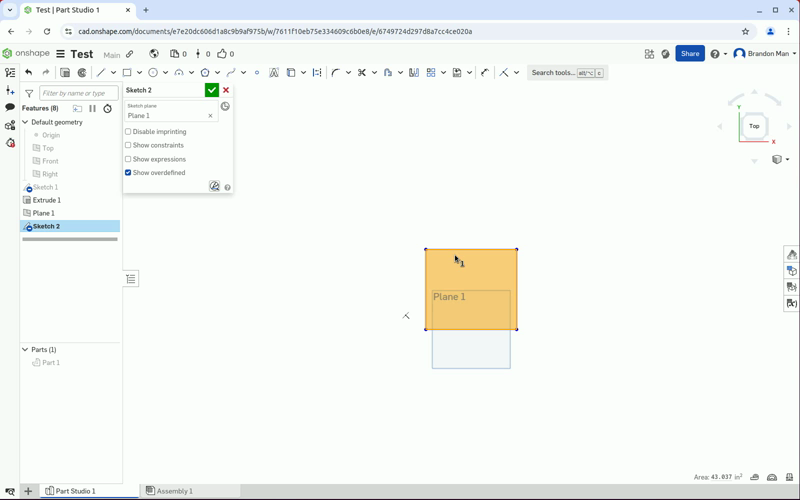
scroll(-6)
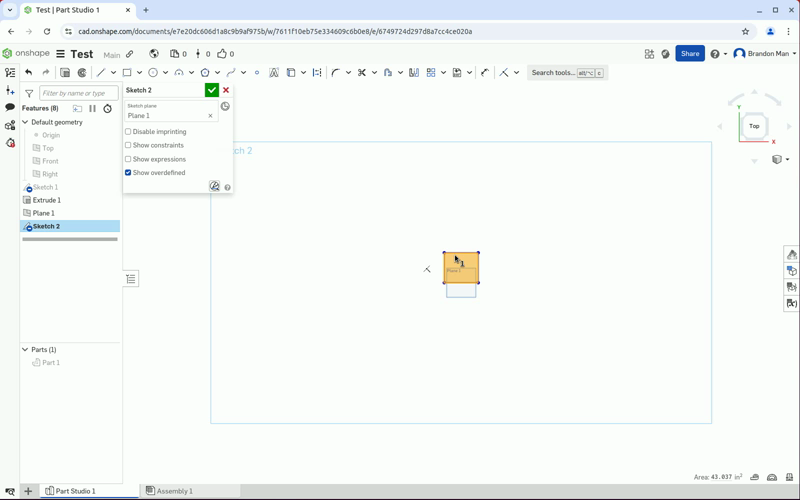
mouse_move(73, 352)
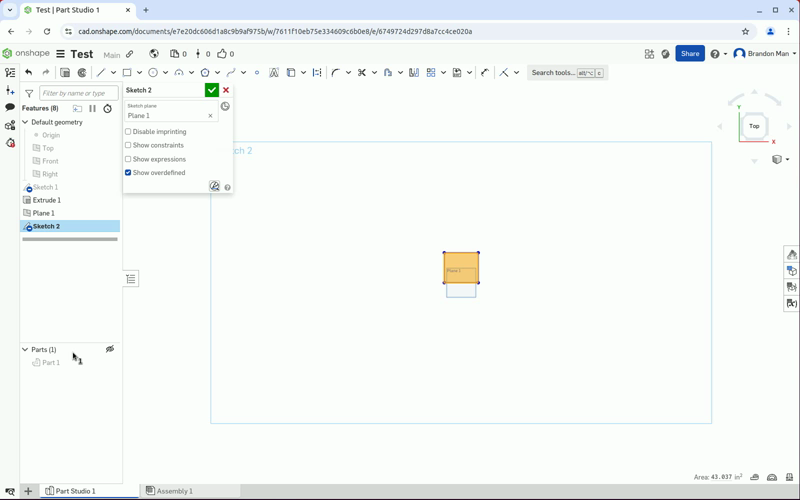
key(shift+y)
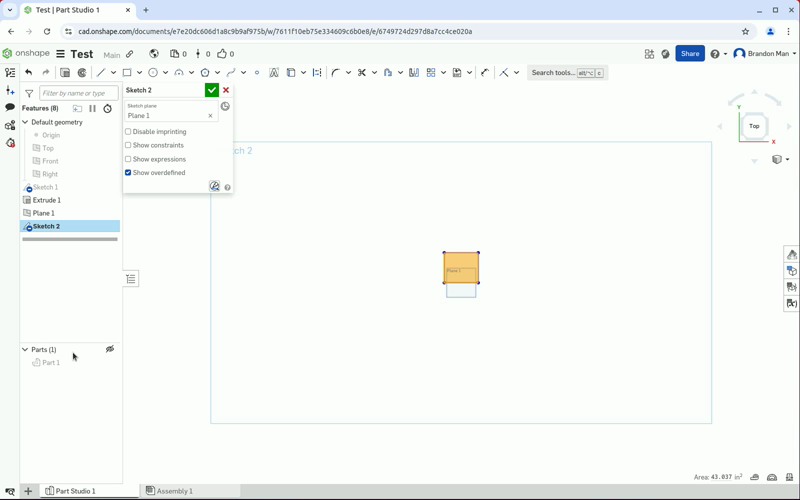
key(shift+e)
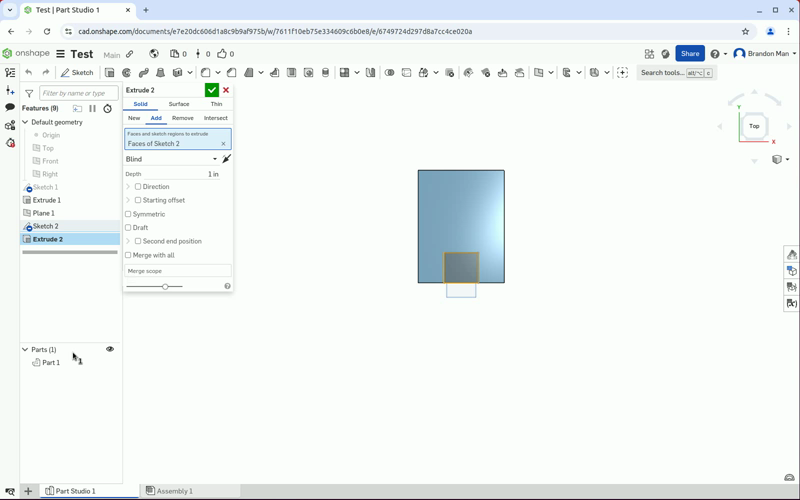
mouse_move(143, 106)
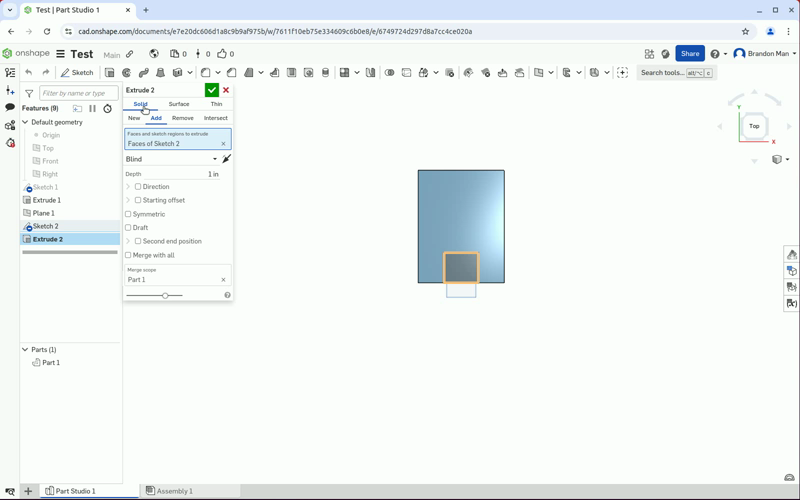
click(143, 106)
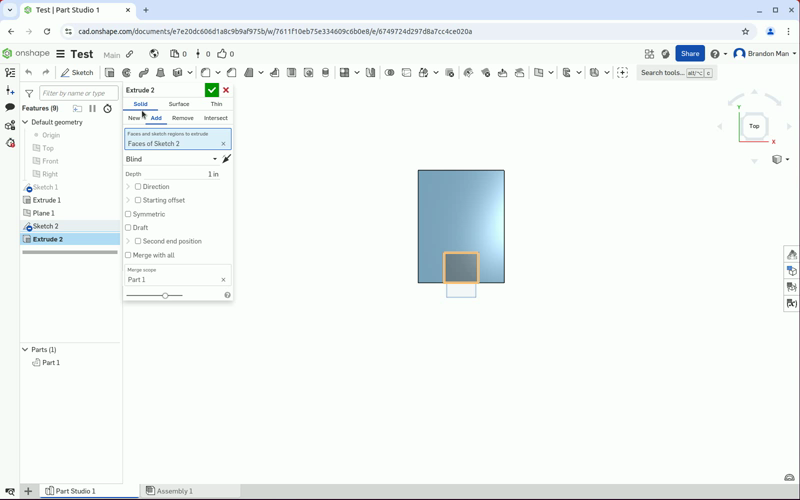
mouse_move(137, 120)
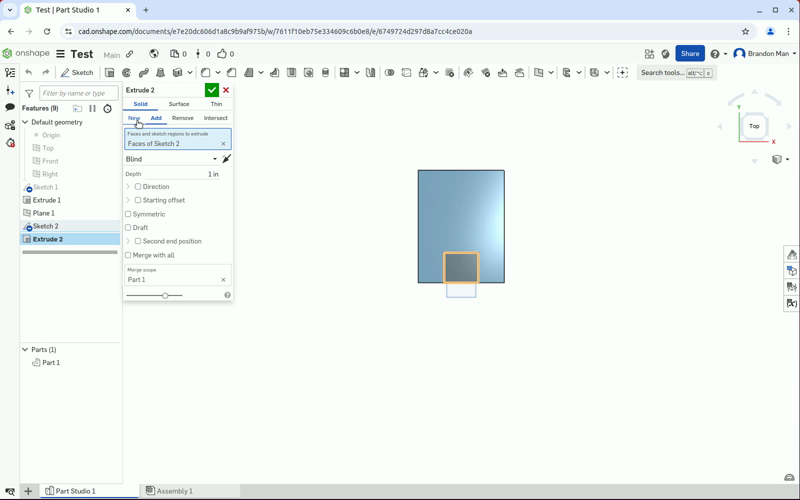
click(137, 120)
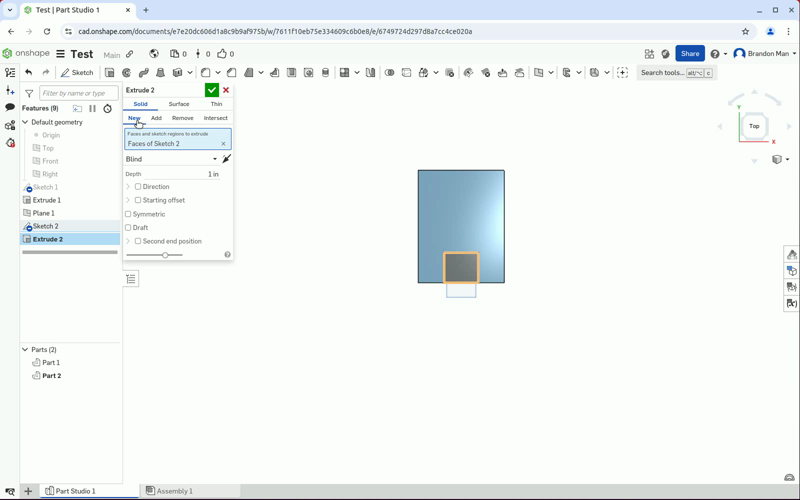
key(tab, 4)
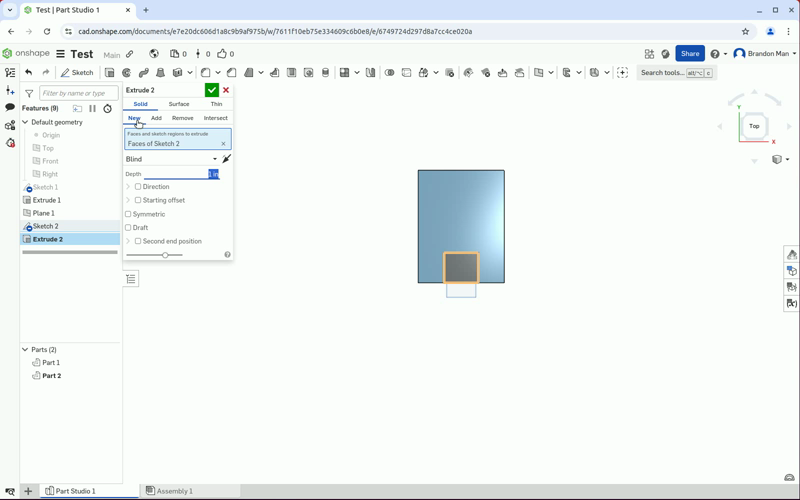
text(7.462)
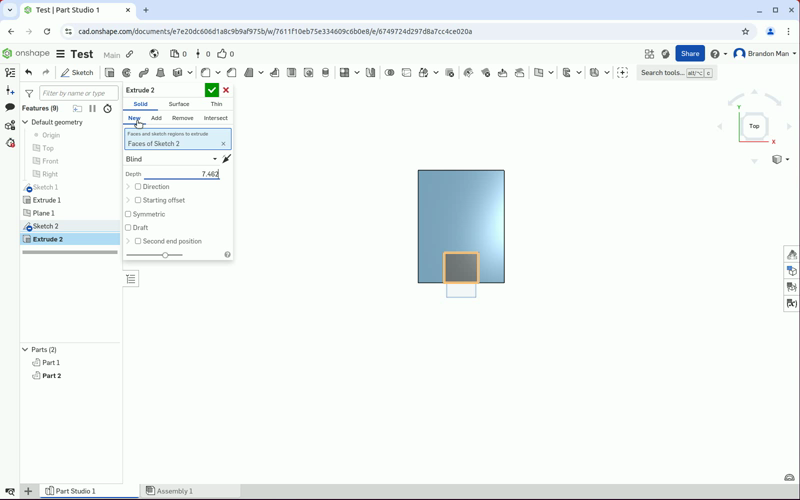
key(enter)
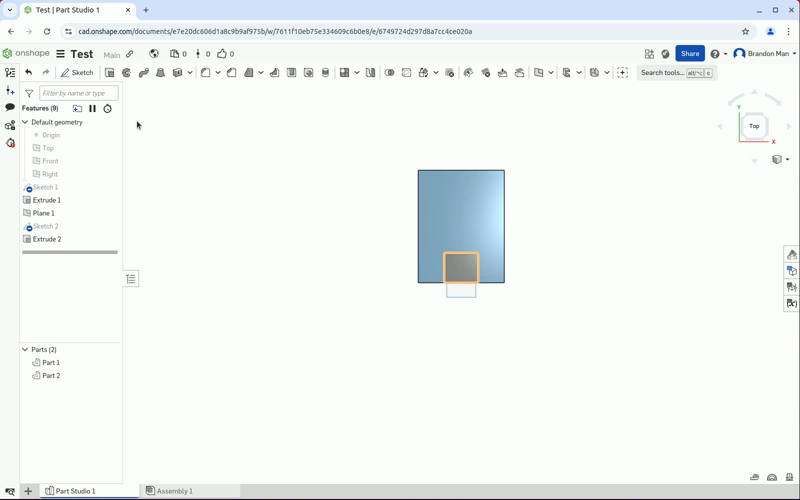
key(shift+h)
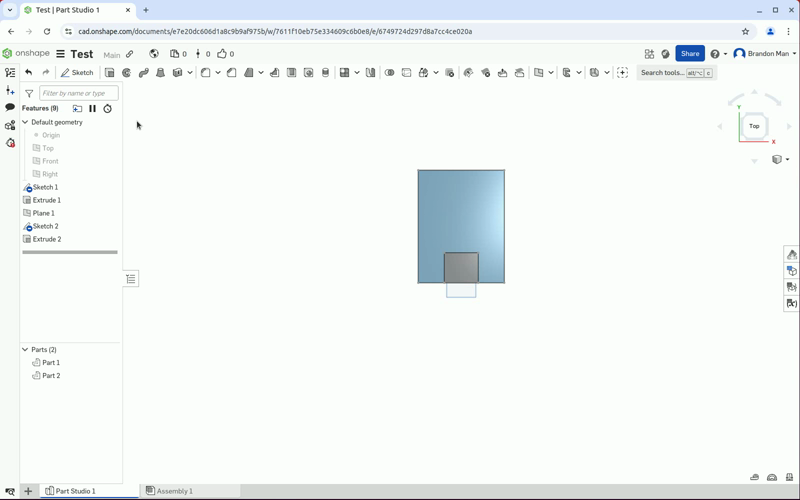
key(shift+h)
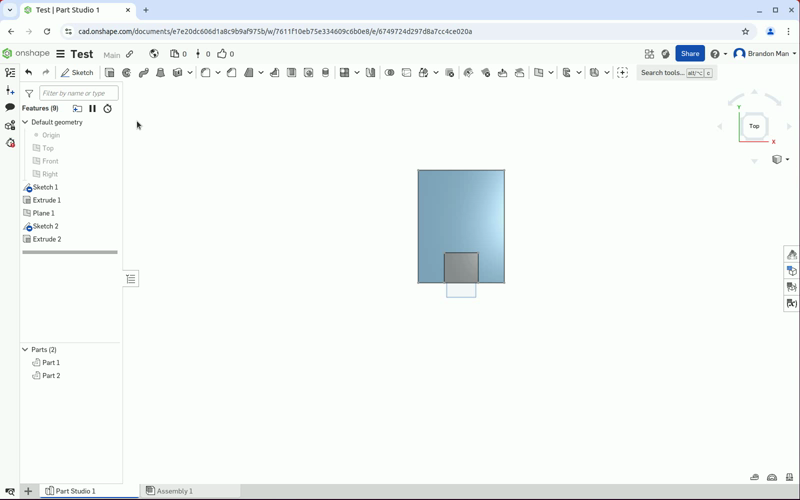
key(shift+7)
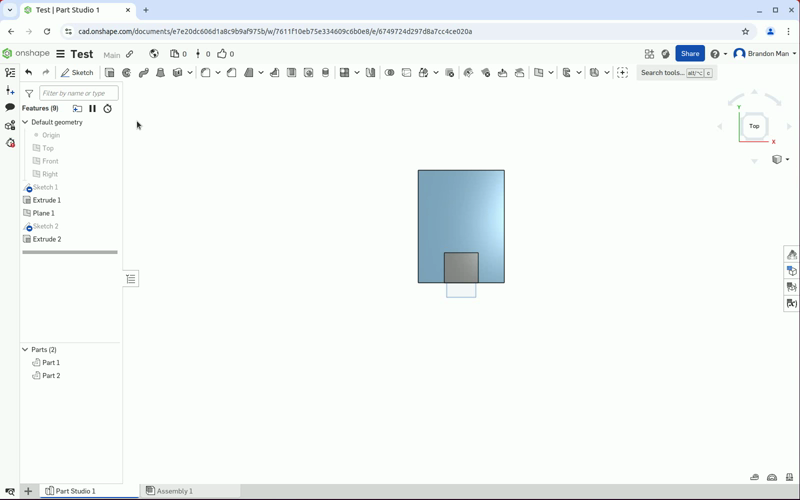
key(up, 3)
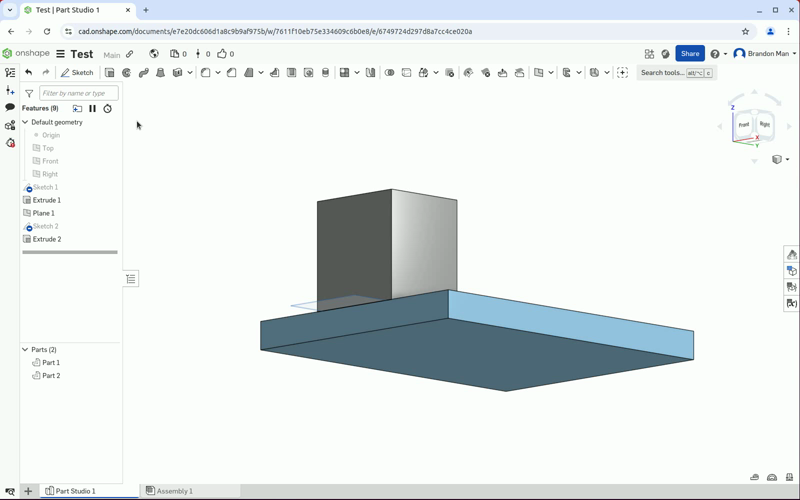
key(left, 3)
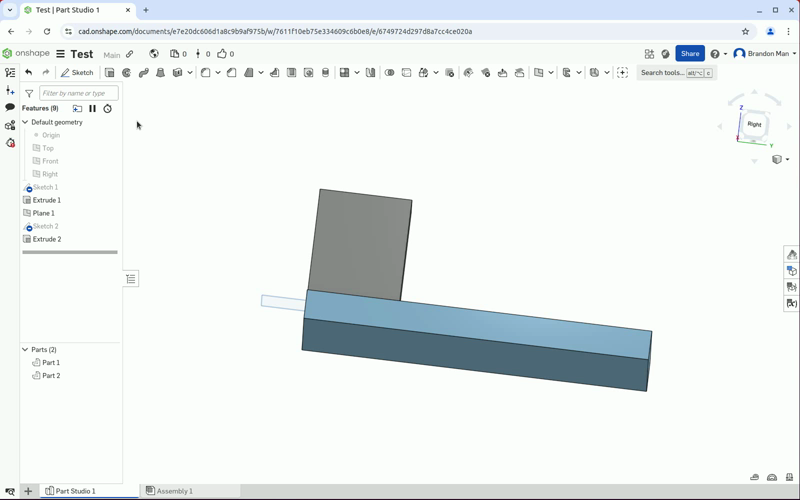
key(right, 3)
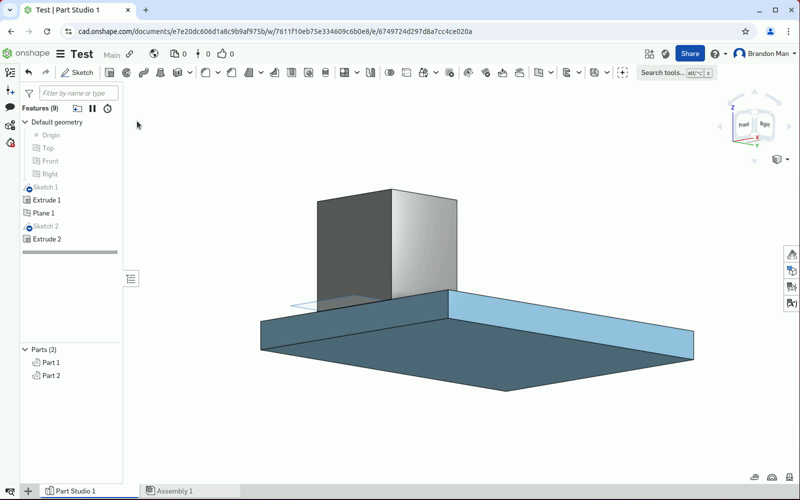
key(down, 3)
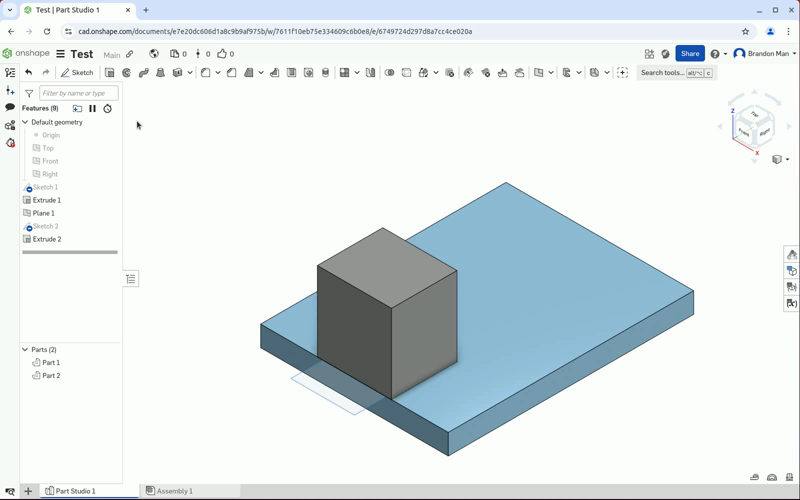
mouse_move(73, 189)
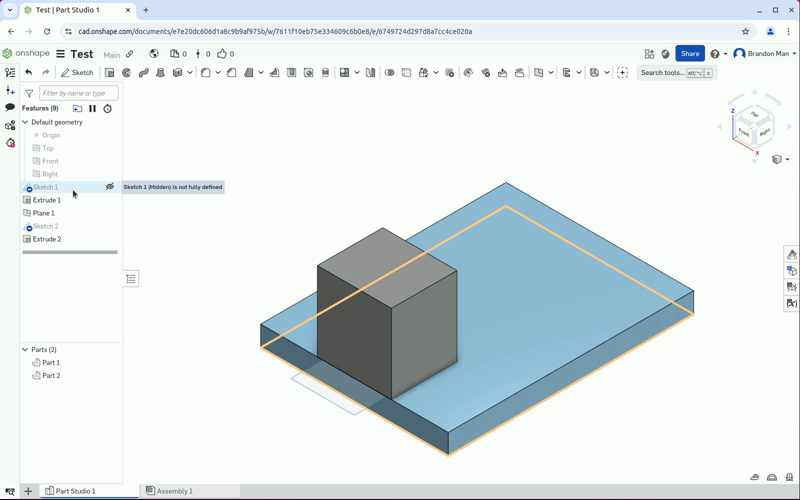
click(73, 189)